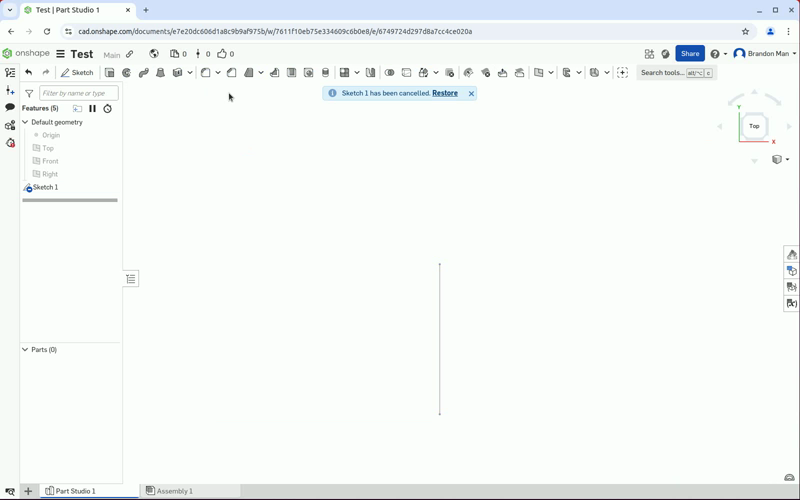
key(shift+h)
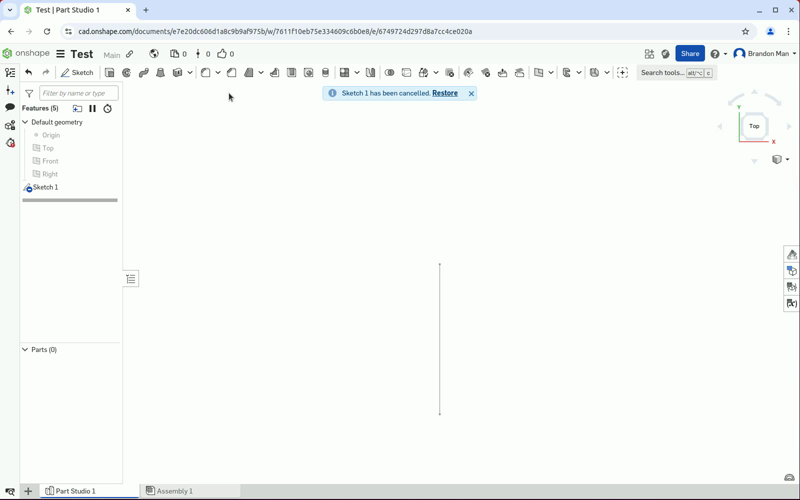
key(shift+s)
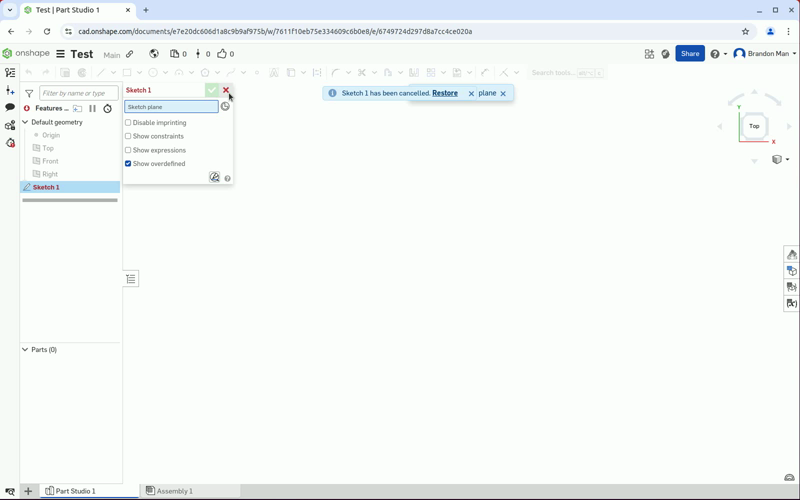
mouse_move(73, 150)
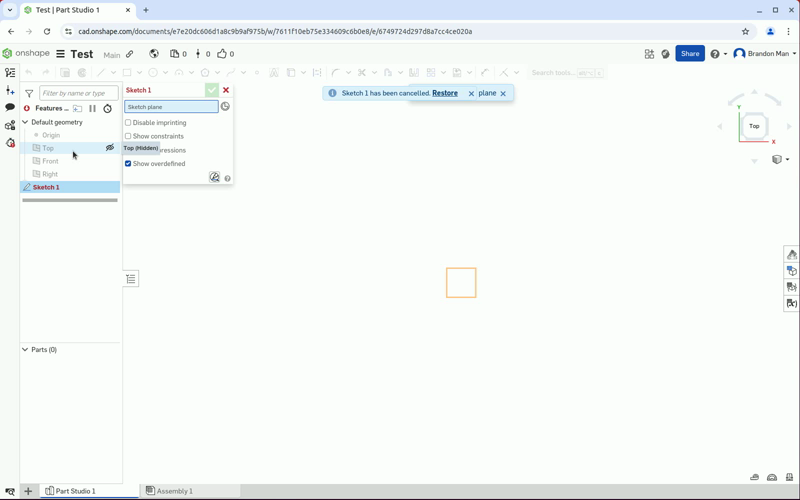
click(73, 150)
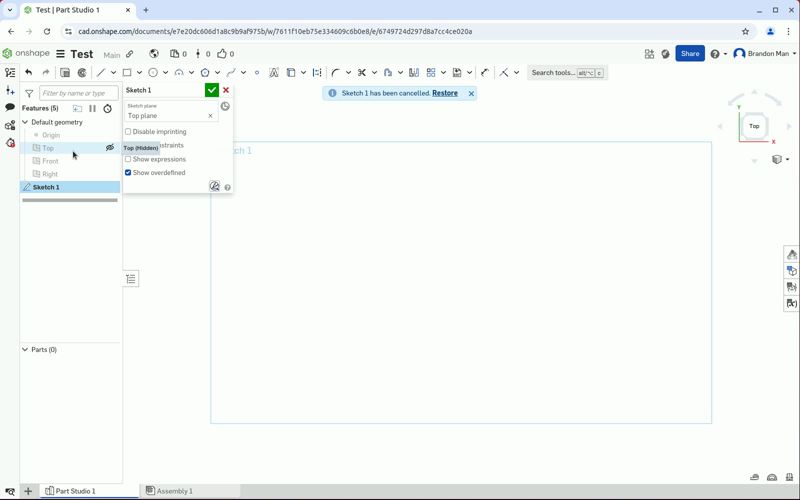
mouse_move(73, 352)
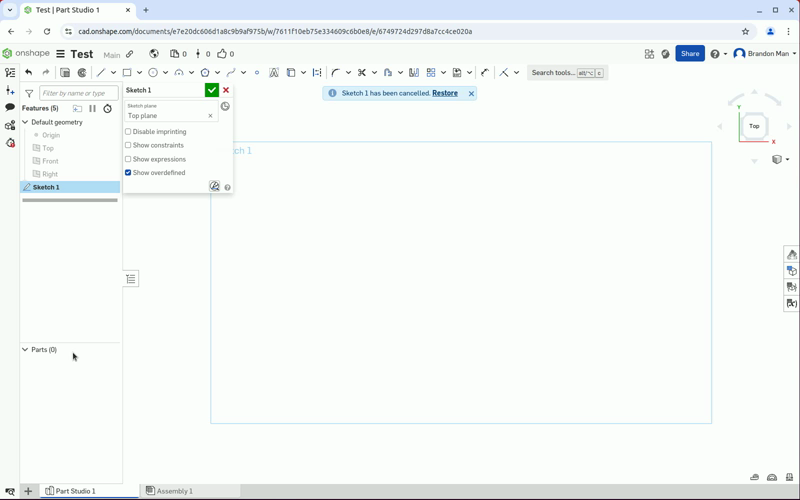
key(y)
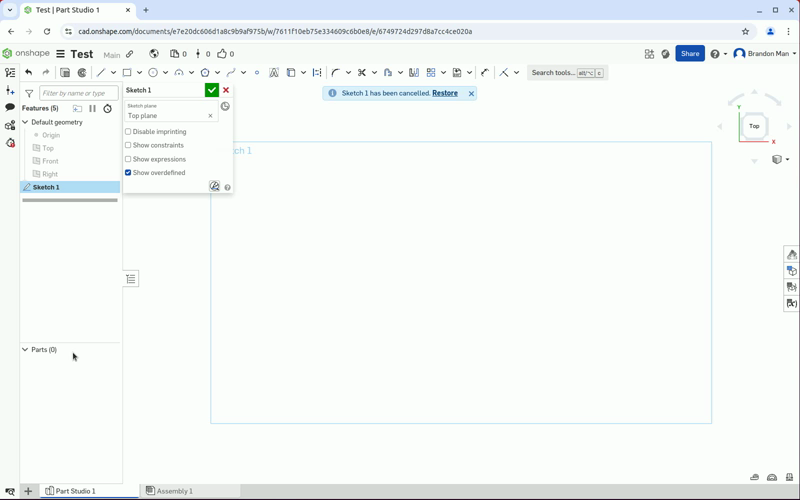
key(l)
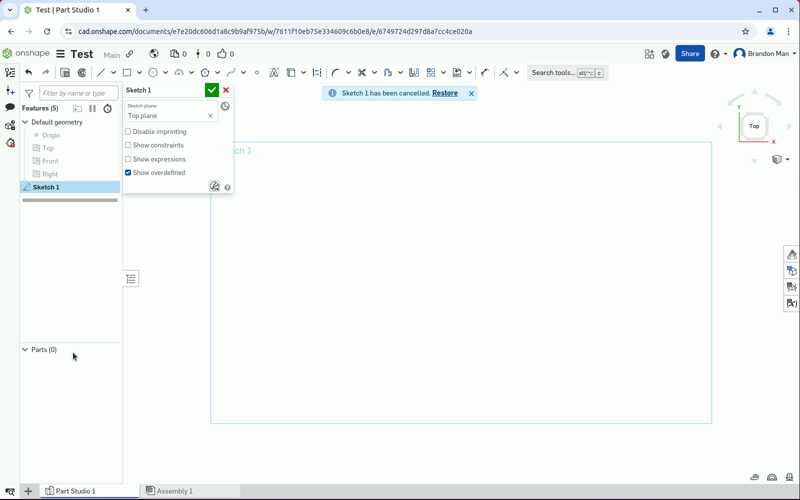
key_down(shift)
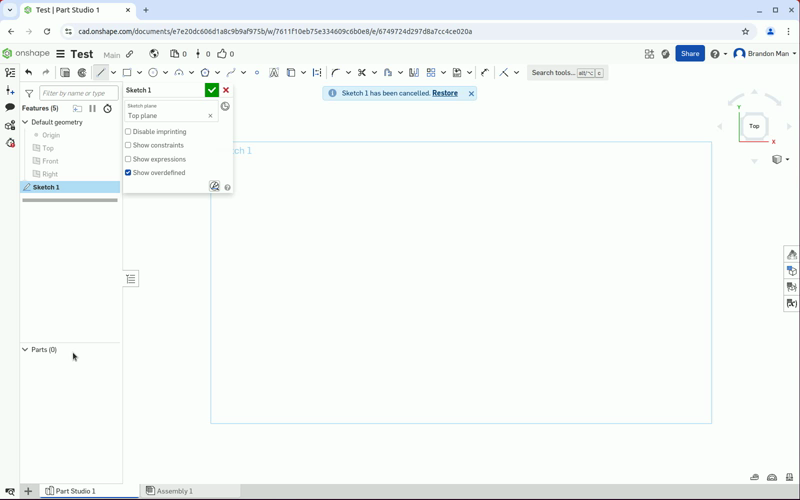
mouse_move(348, 395)
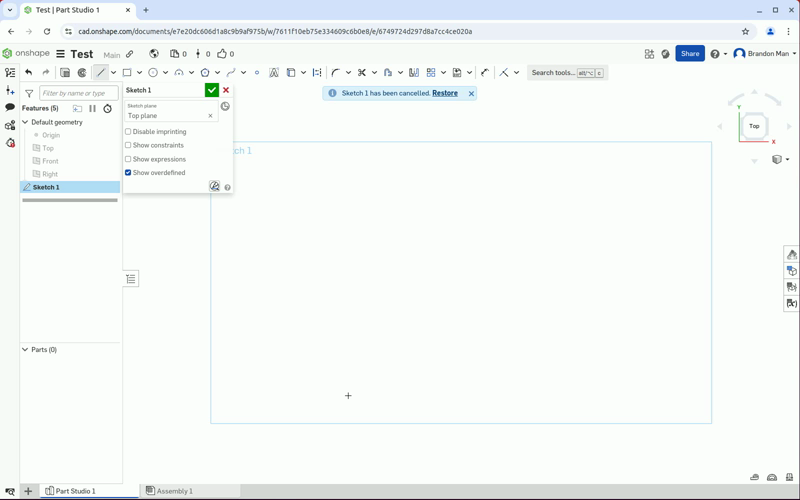
click(348, 395)
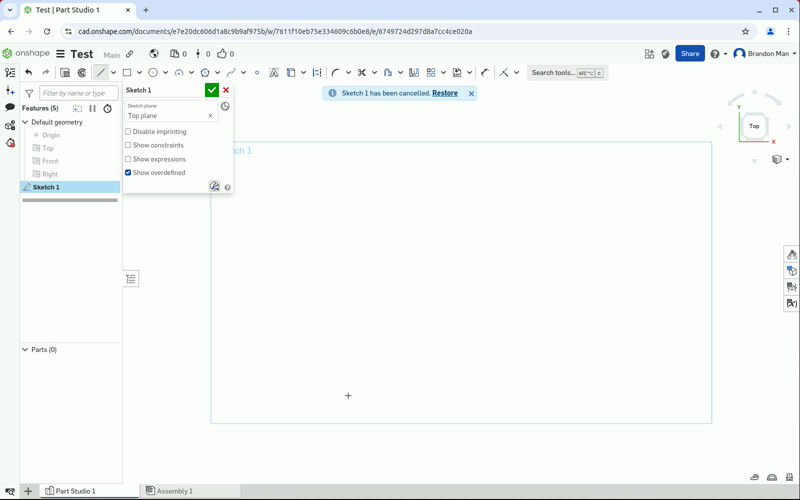
key_up(shift)
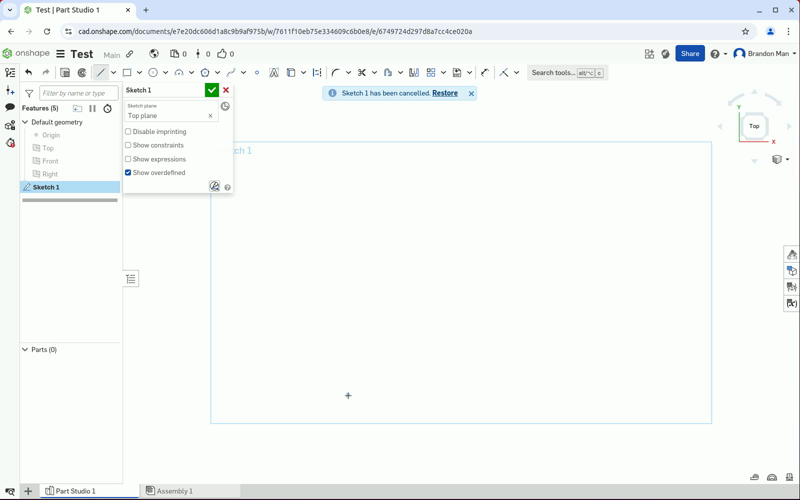
key_down(shift)
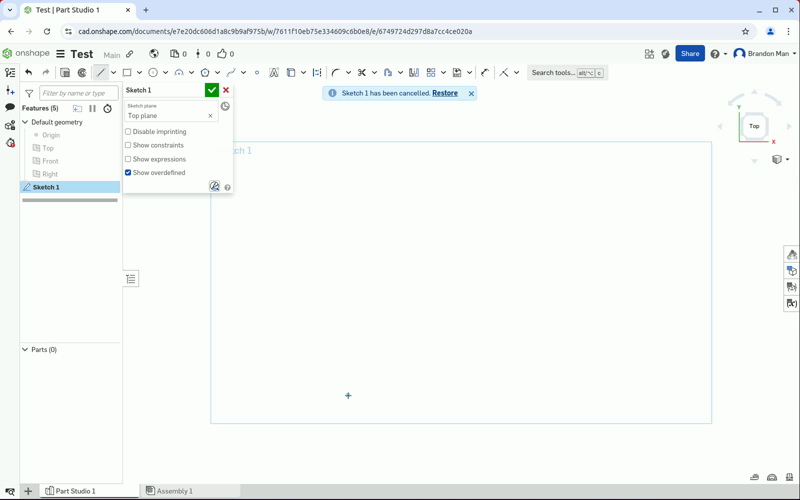
mouse_move(572, 395)
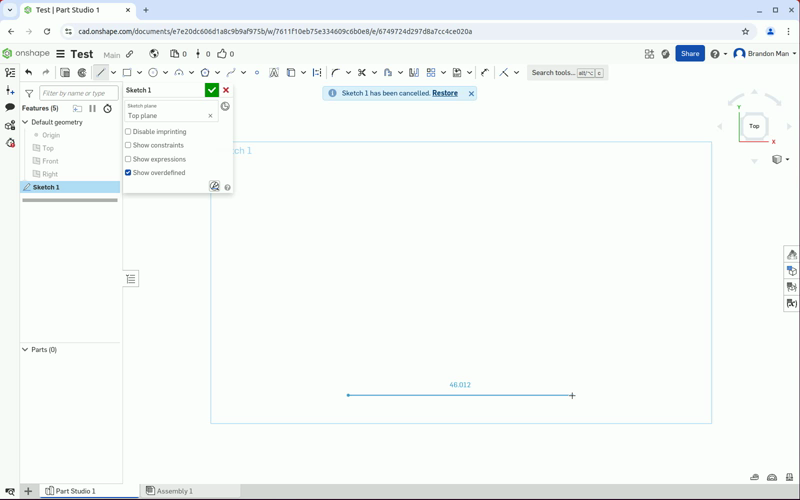
click(572, 395)
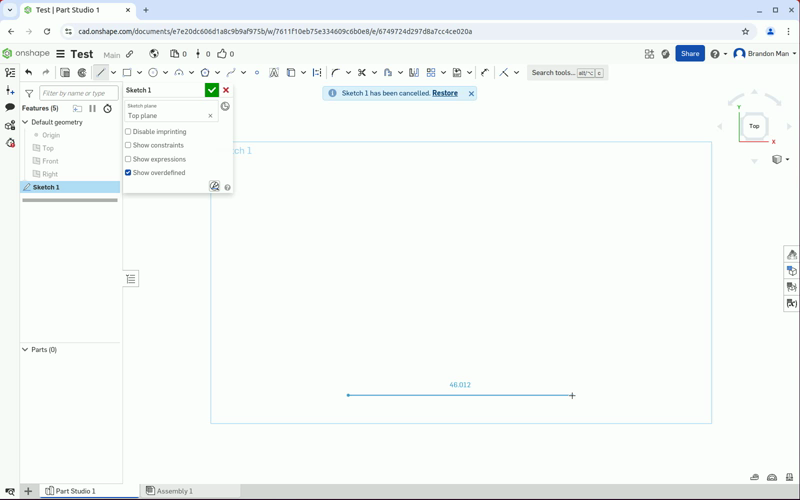
key_up(shift)
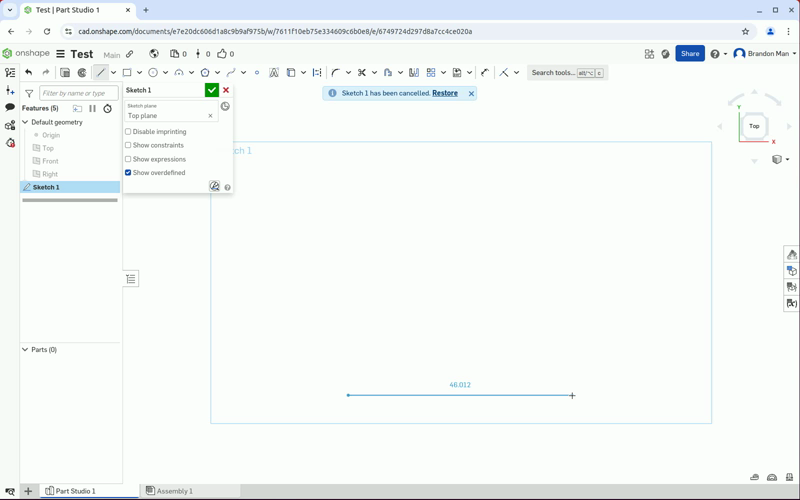
key_down(shift)
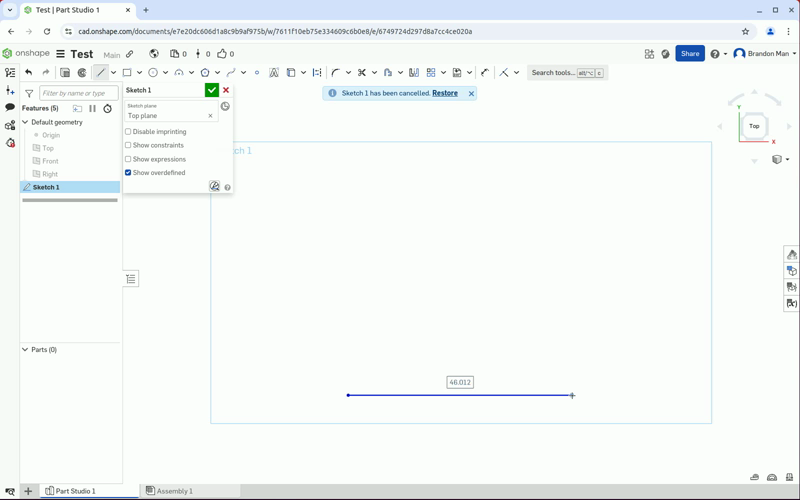
mouse_move(572, 171)
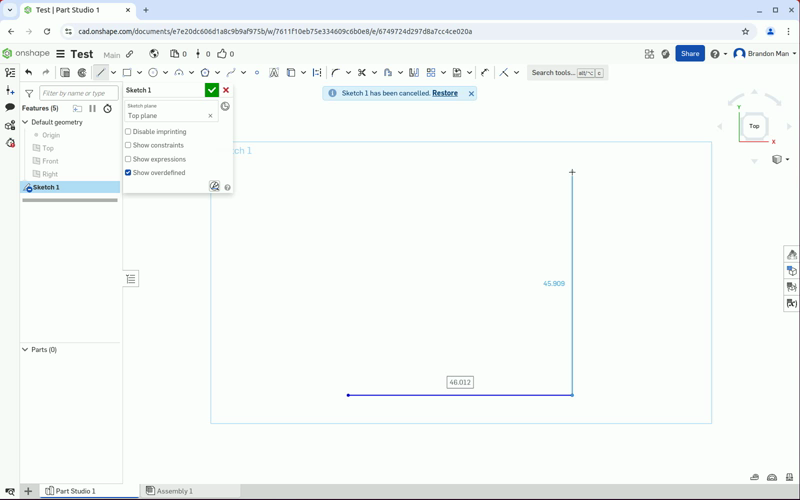
click(572, 171)
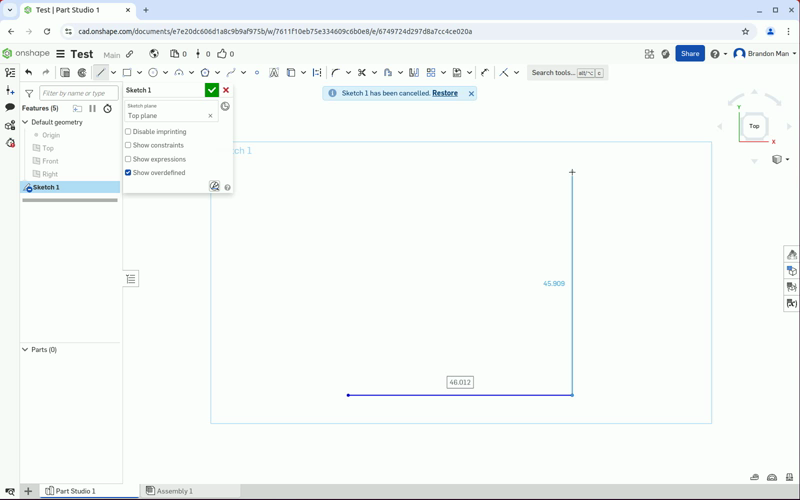
key_up(shift)
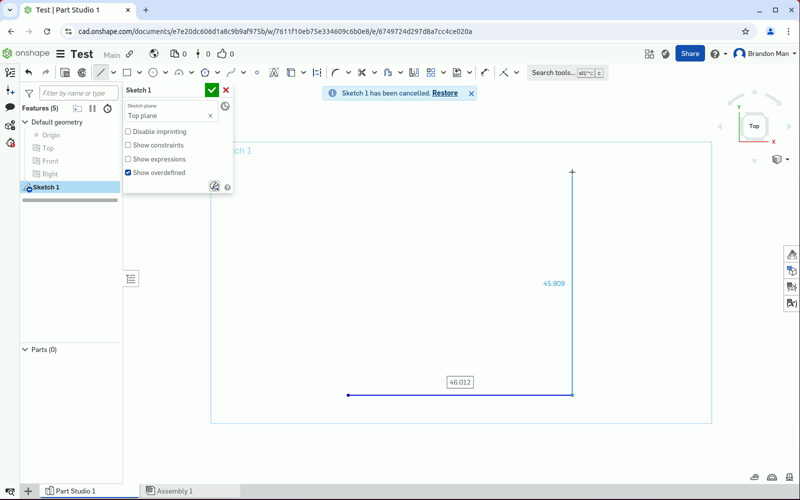
key_down(shift)
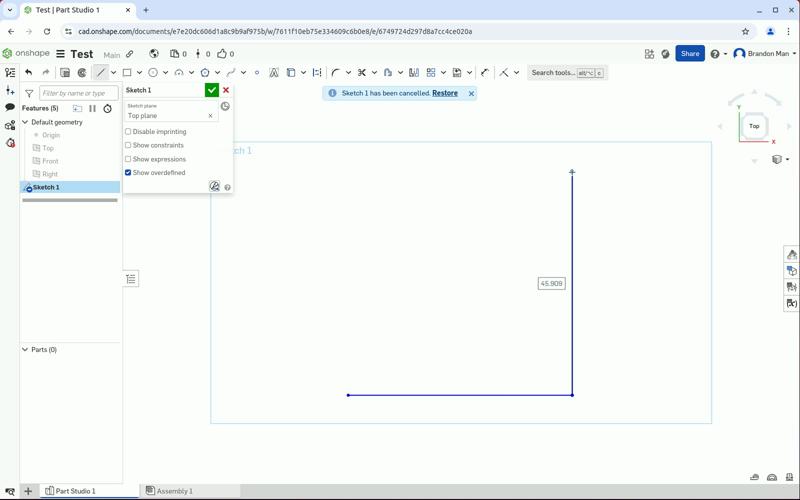
mouse_move(348, 171)
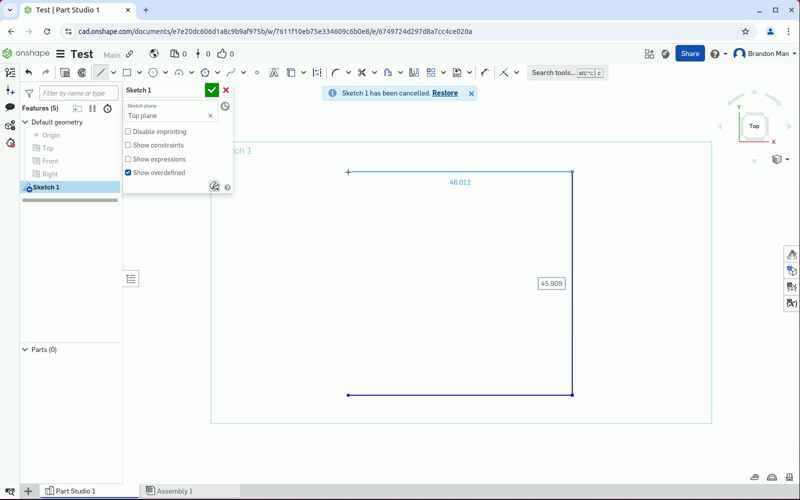
click(348, 171)
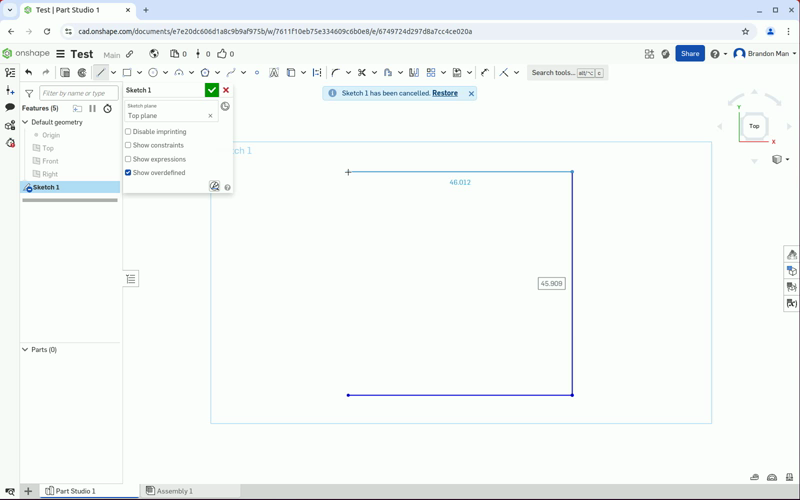
key_up(shift)
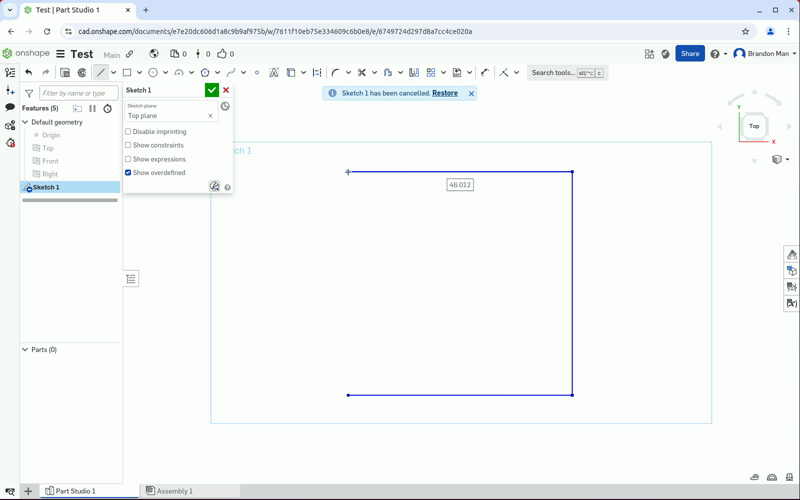
key_down(shift)
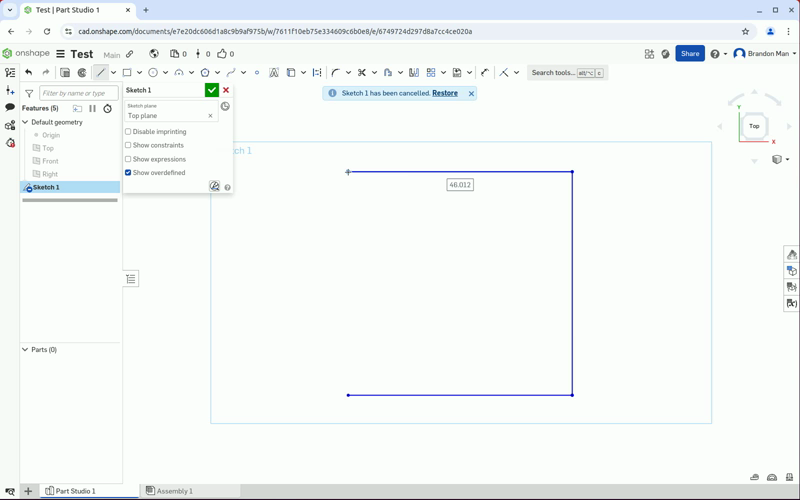
mouse_move(348, 395)
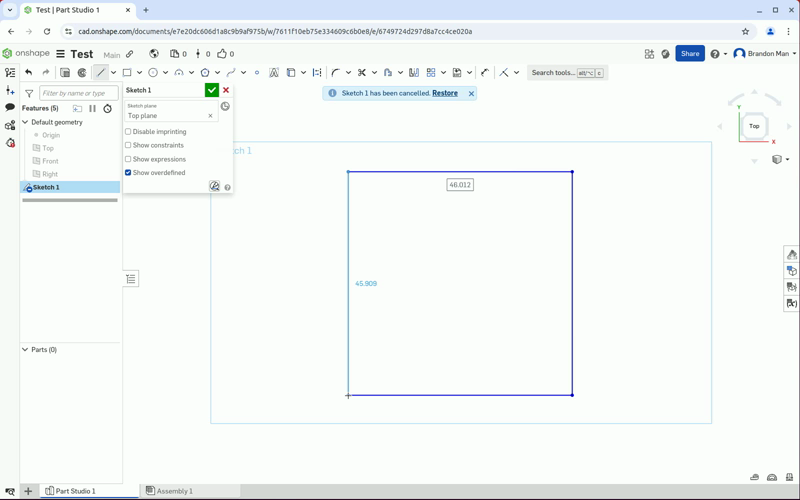
key_up(shift)
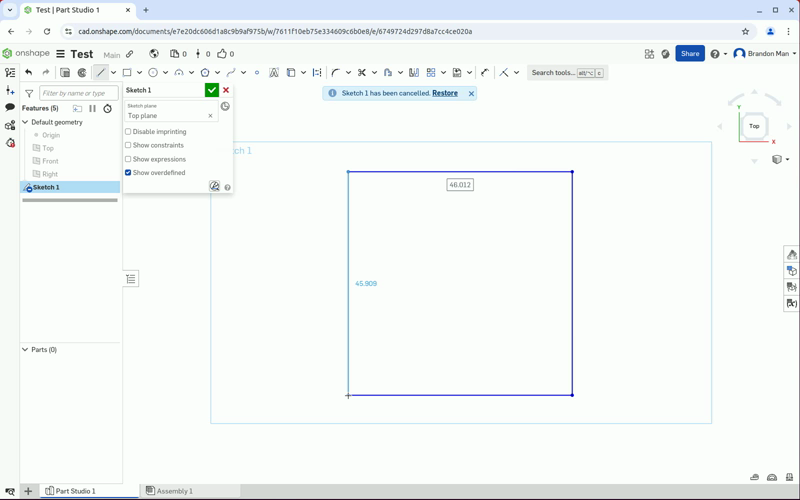
click(348, 395)
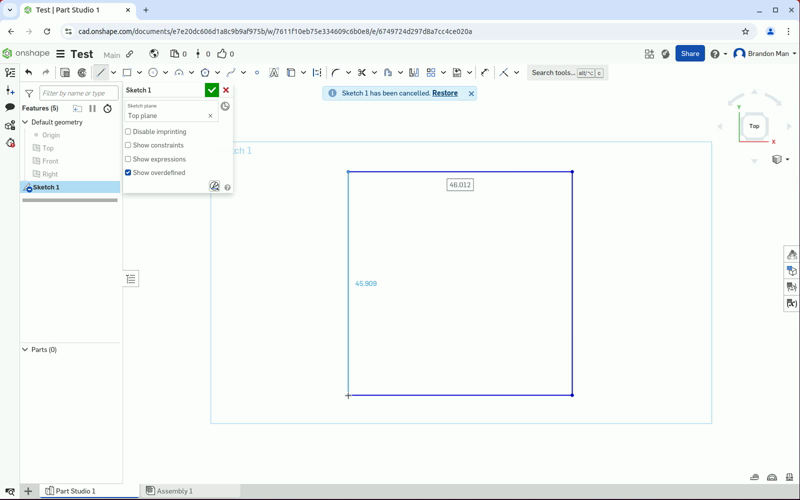
key(esc)
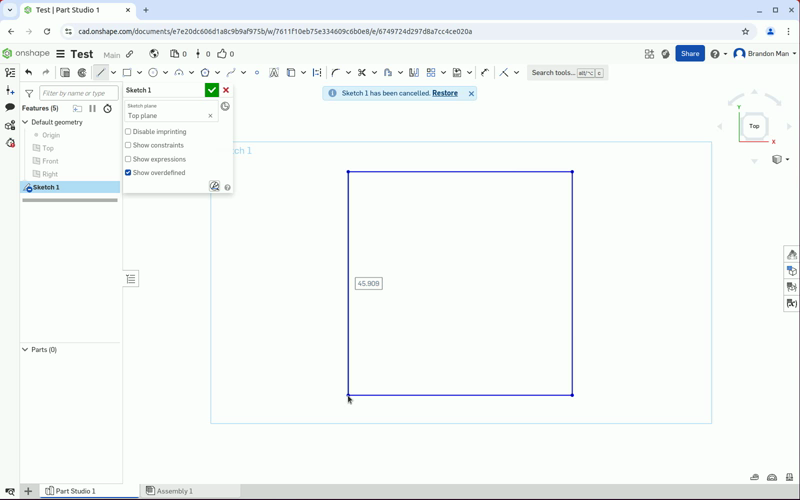
mouse_move(468, 213)
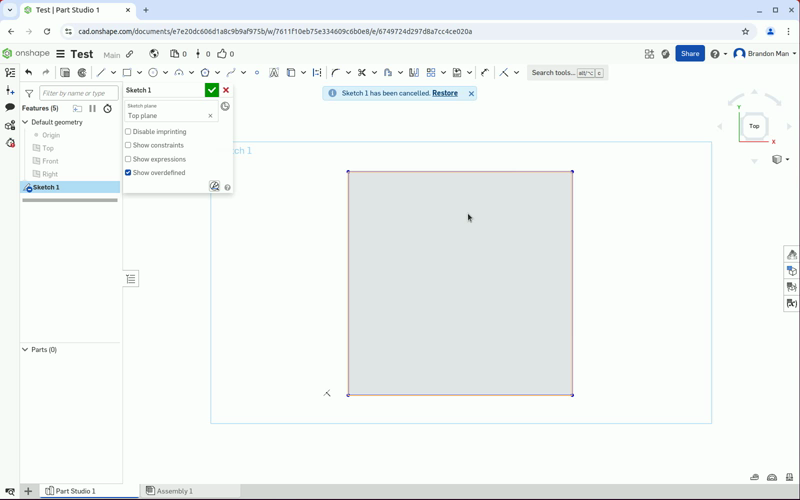
click(468, 213)
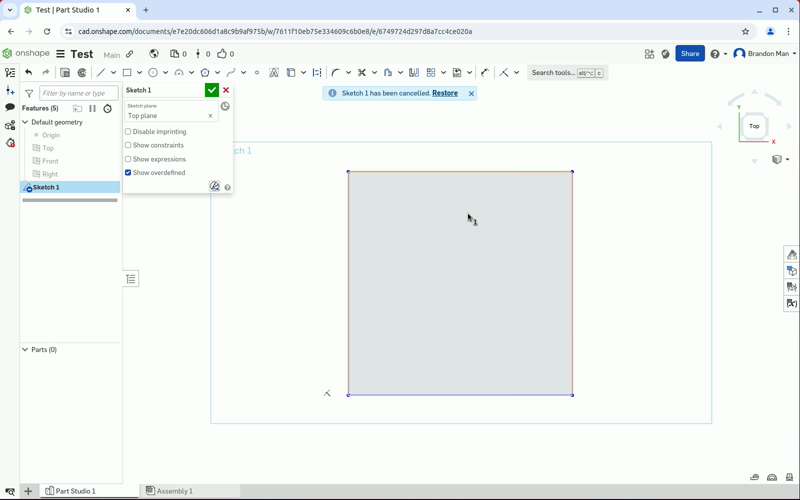
mouse_move(73, 352)
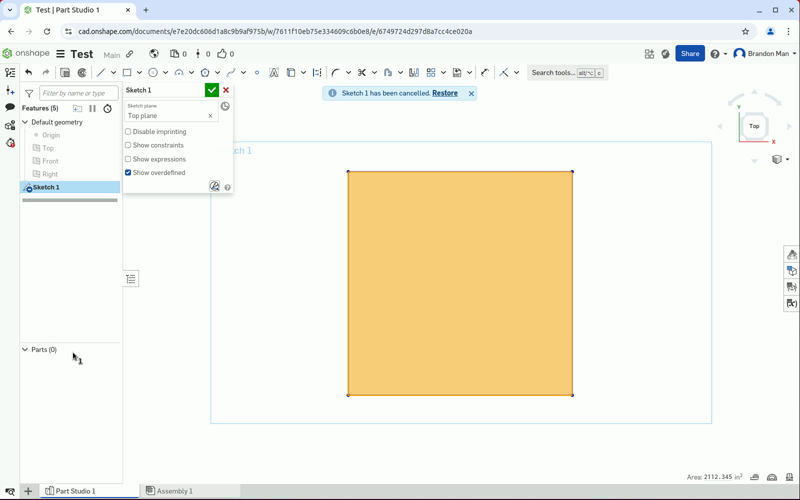
key(shift+y)
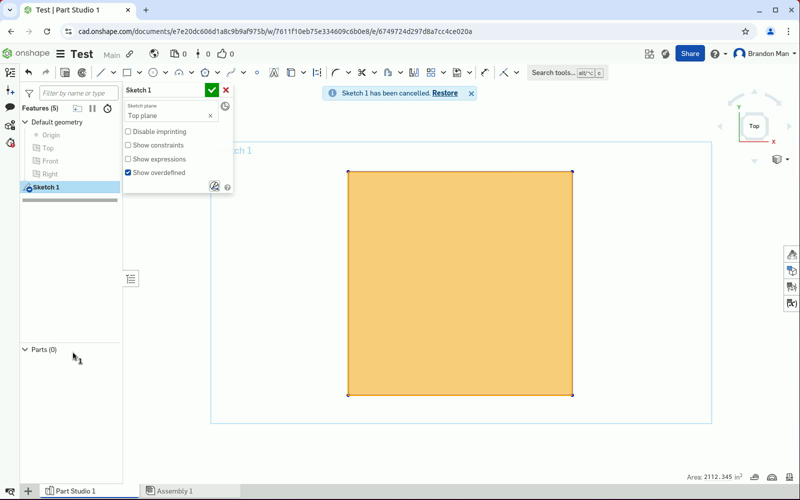
key(shift+e)
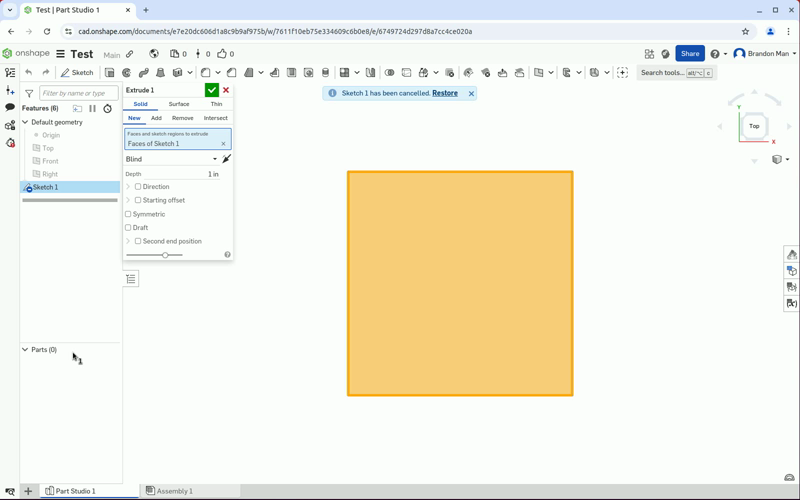
mouse_move(143, 106)
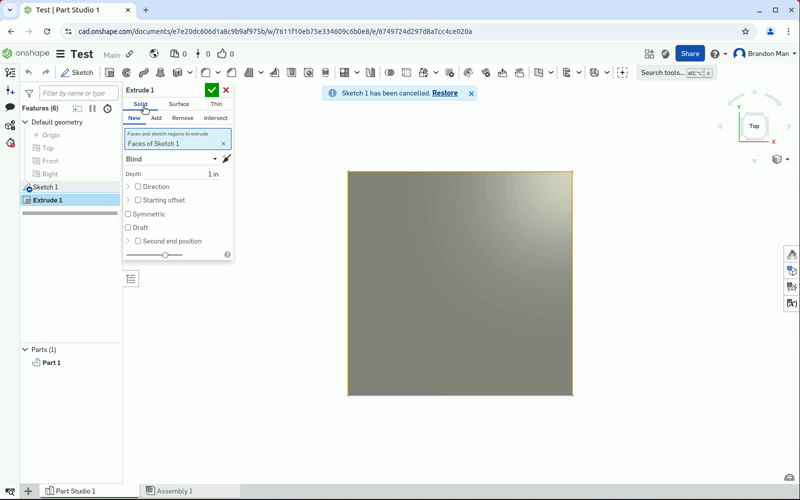
click(143, 106)
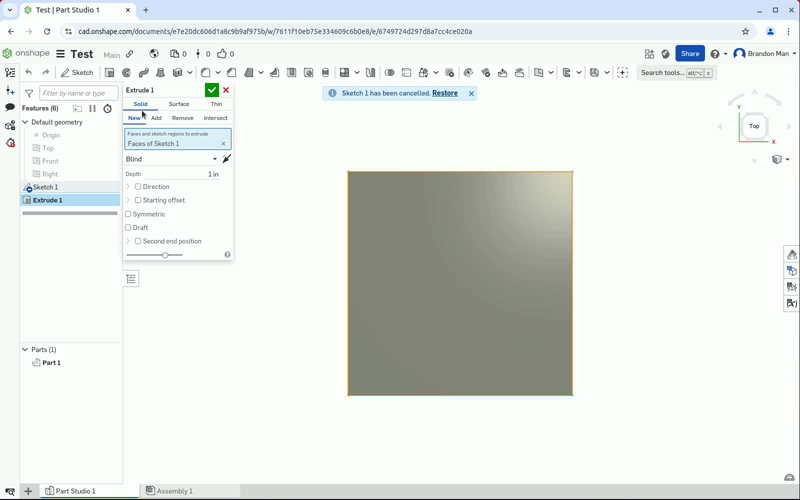
mouse_move(137, 120)
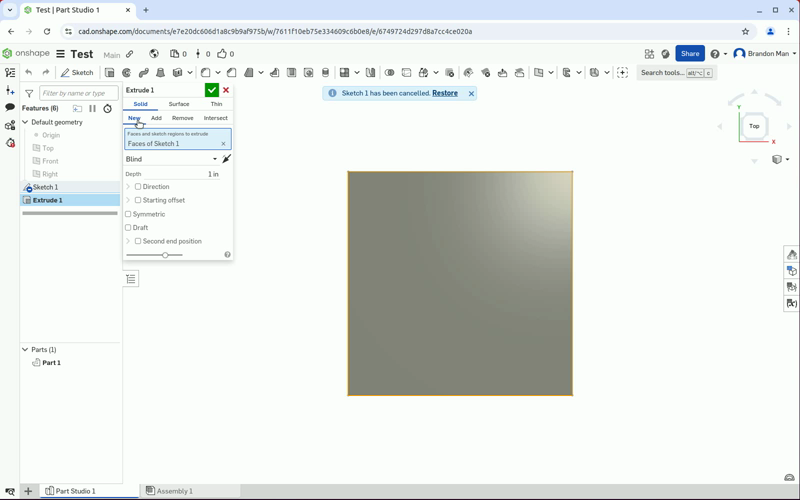
click(137, 120)
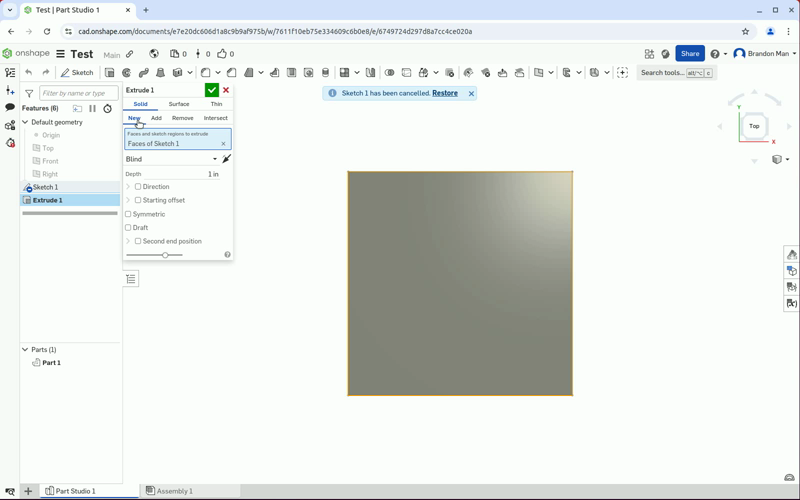
key(tab, 4)
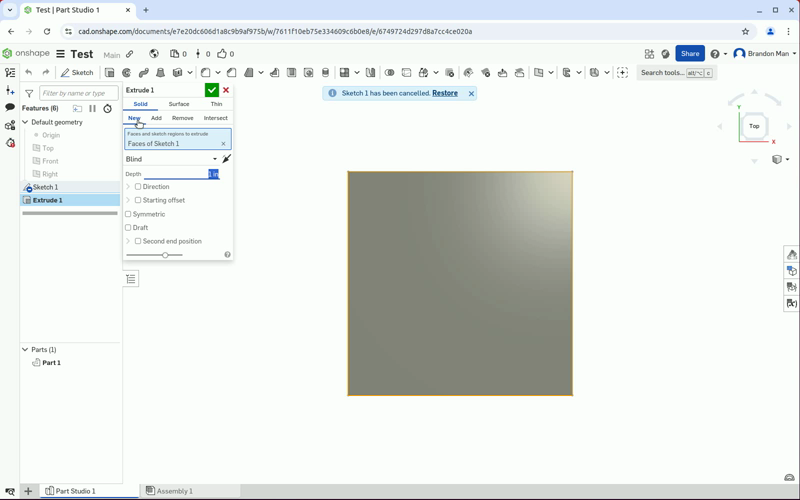
text(3.611)
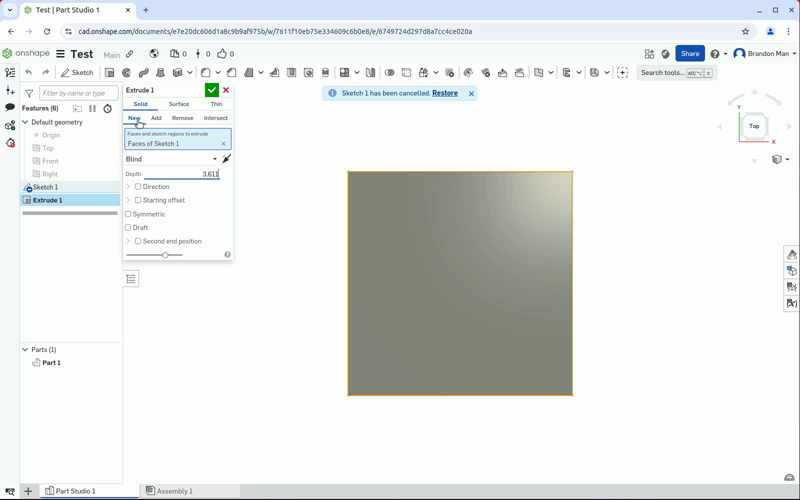
key(enter)
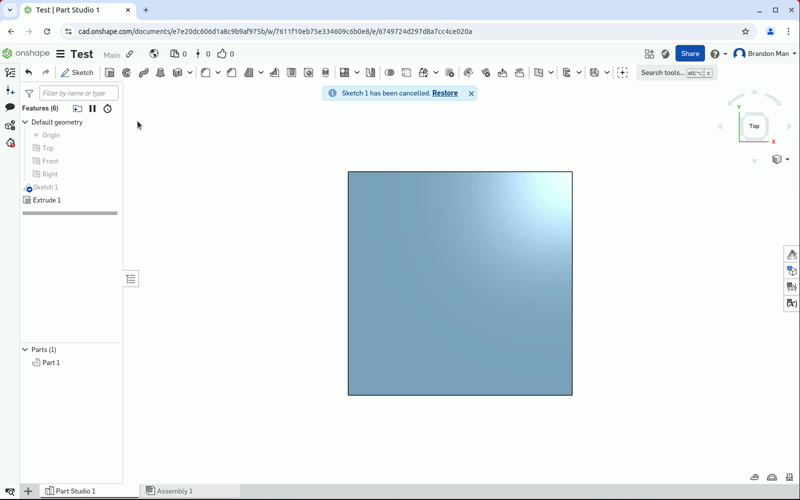
key(shift+h)
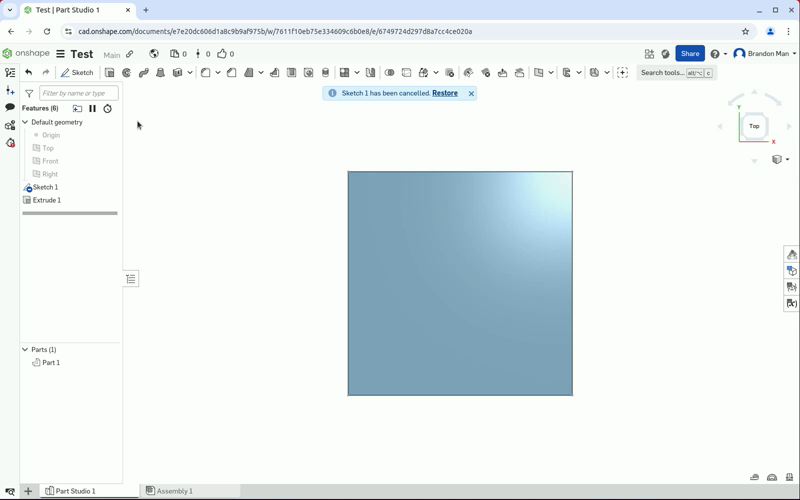
key(shift+h)
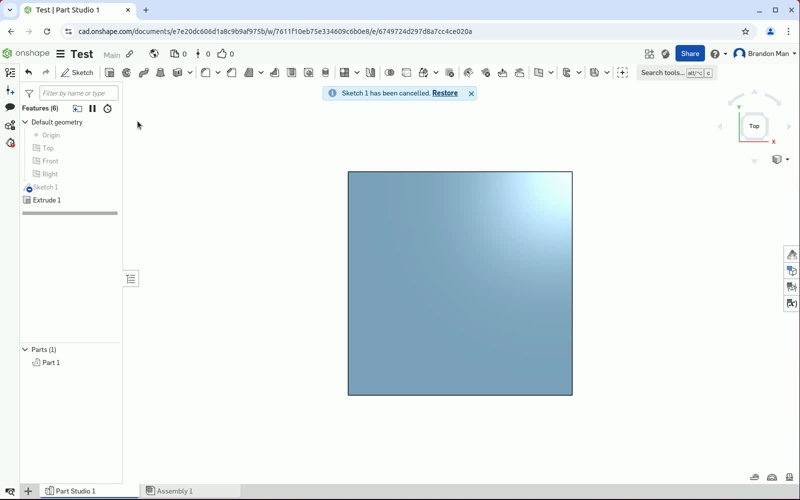
mouse_move(73, 189)
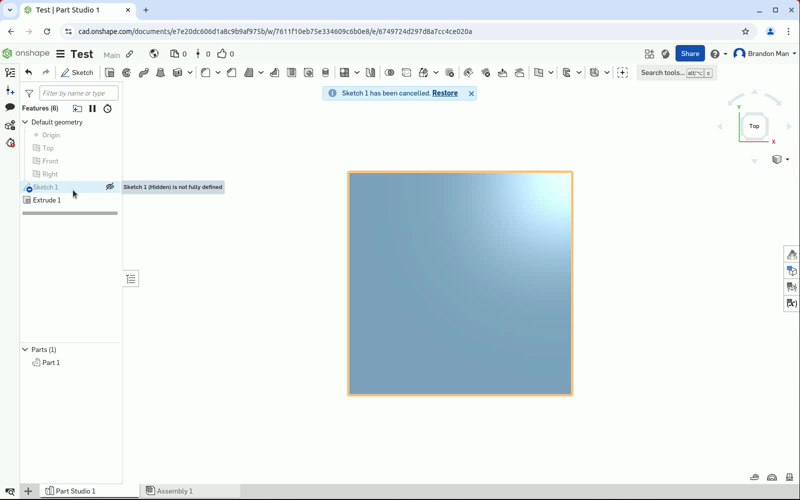
click(73, 189)
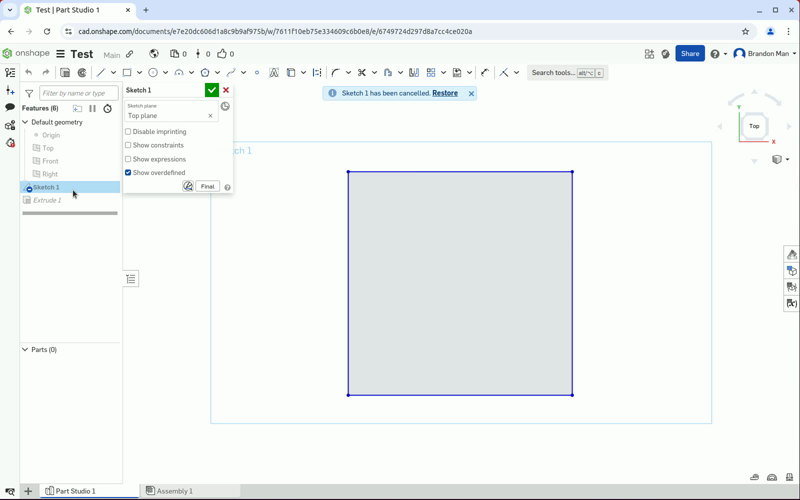
mouse_move(229, 92)
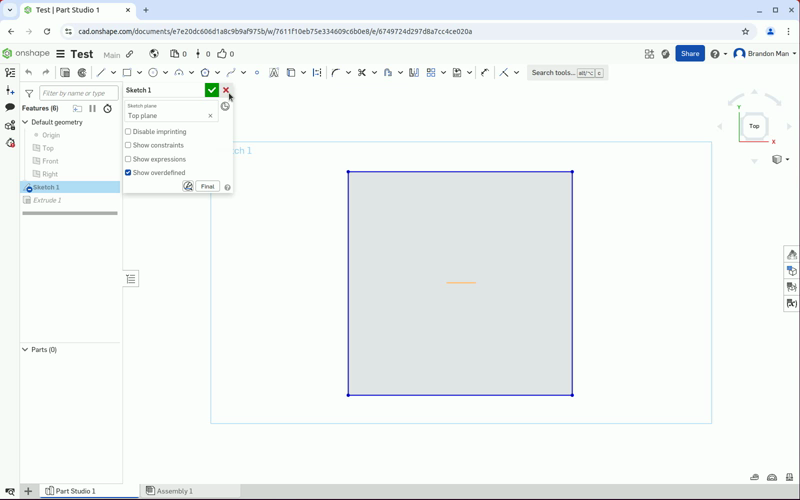
click(229, 92)
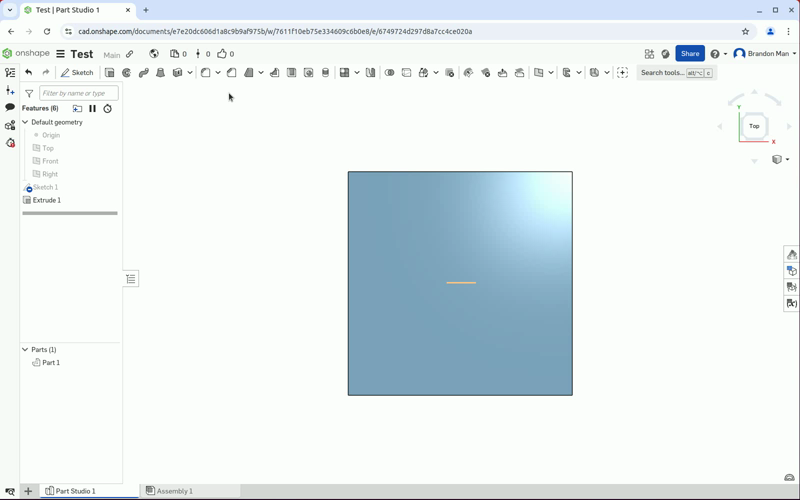
mouse_move(541, 75)
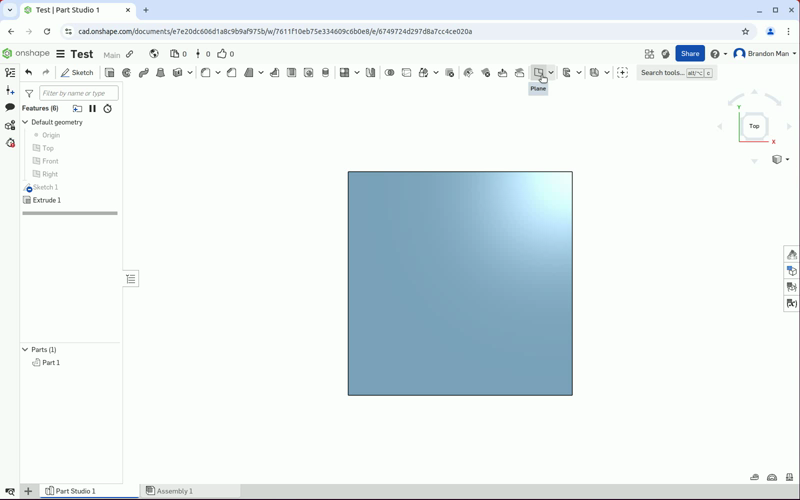
click(541, 75)
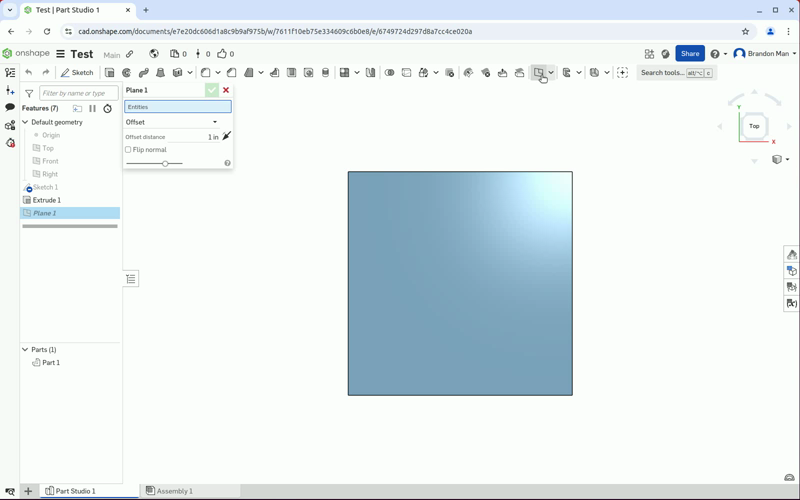
mouse_move(73, 150)
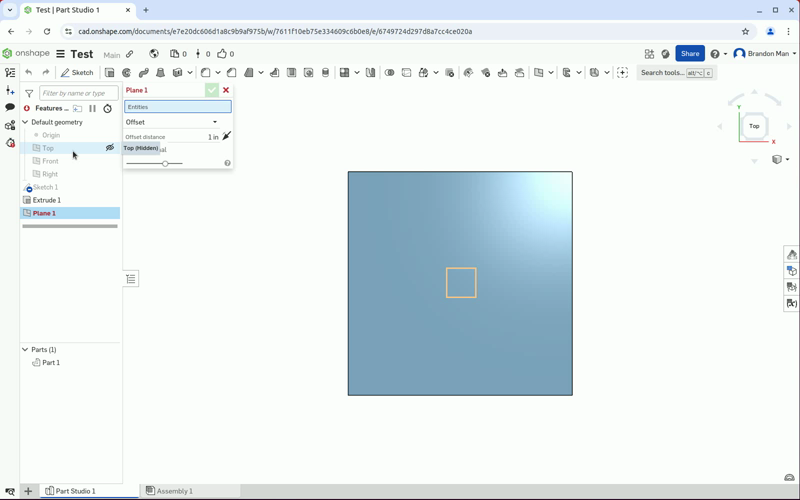
click(73, 150)
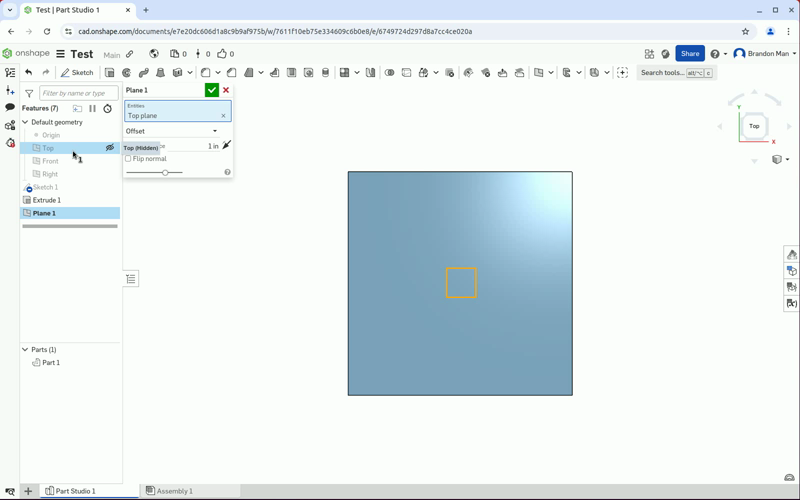
key(tab, 2)
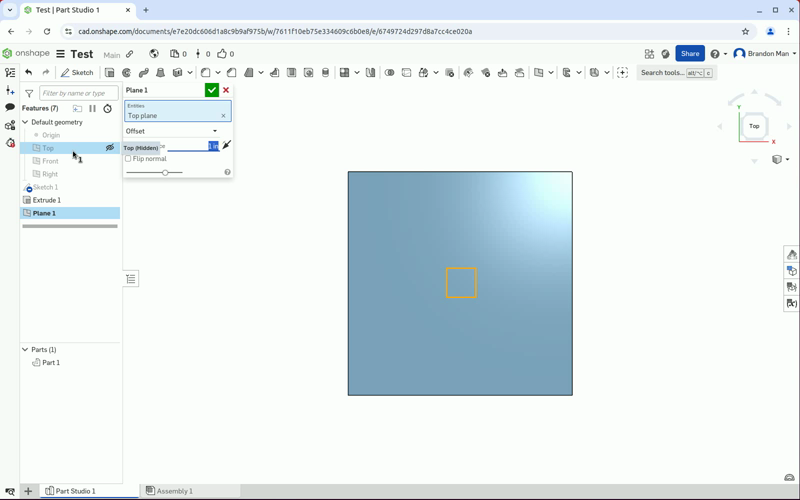
text(3.605)
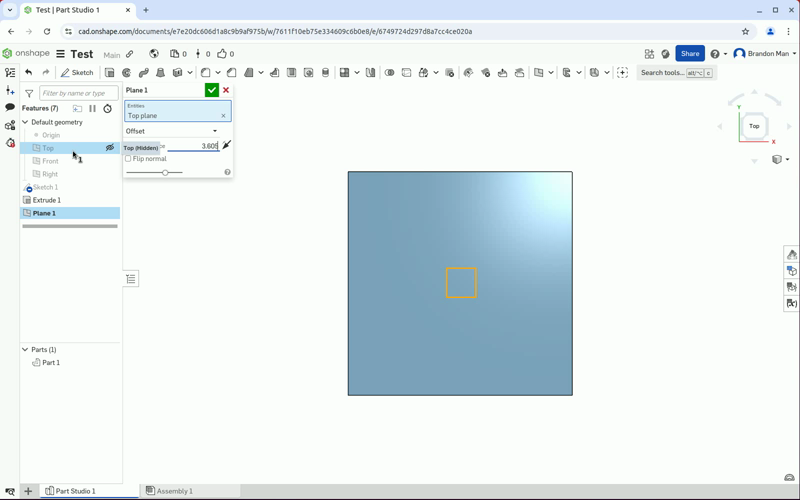
key(enter, 2)
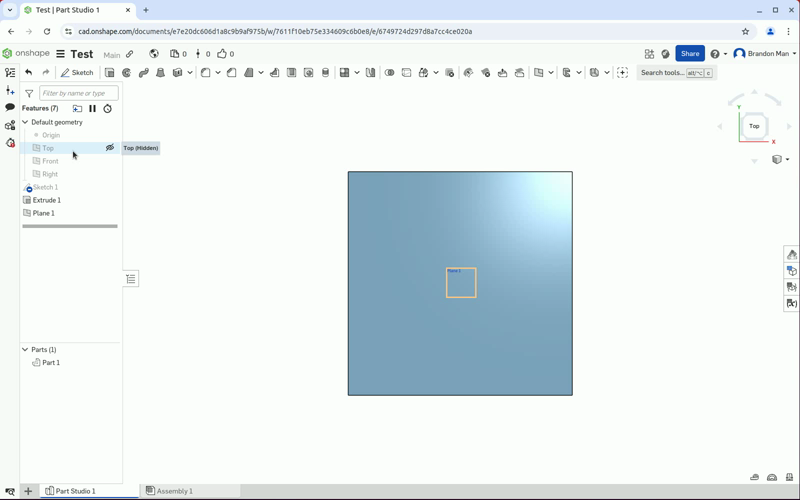
key(shift+s)
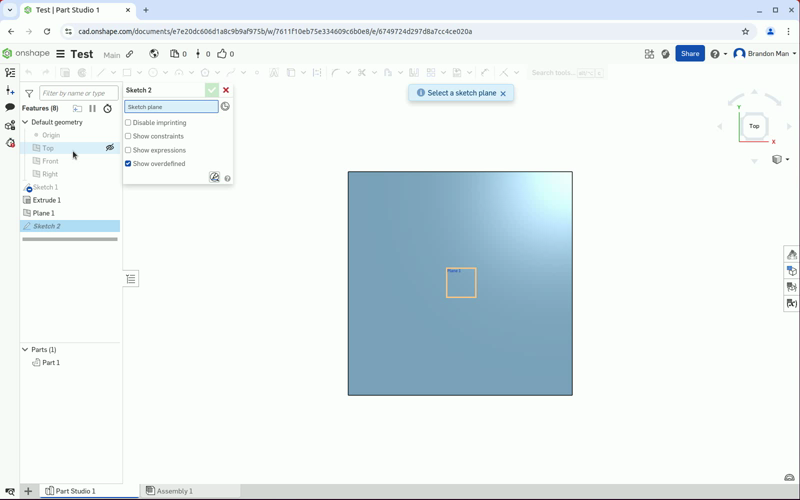
mouse_move(73, 215)
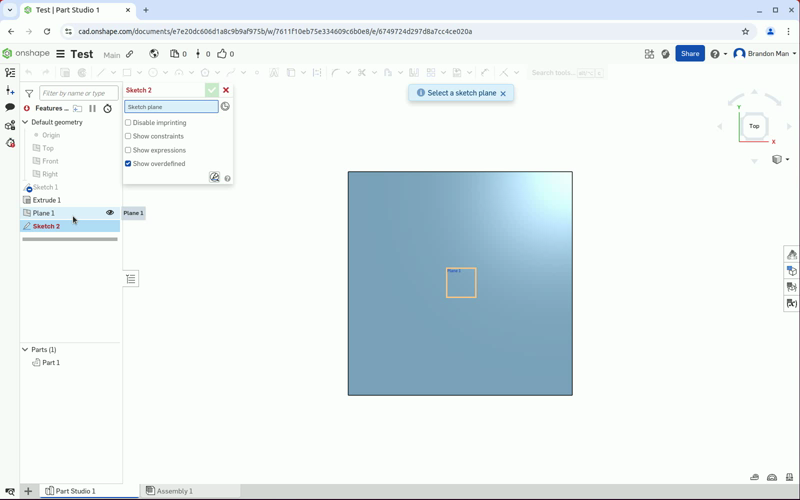
click(73, 215)
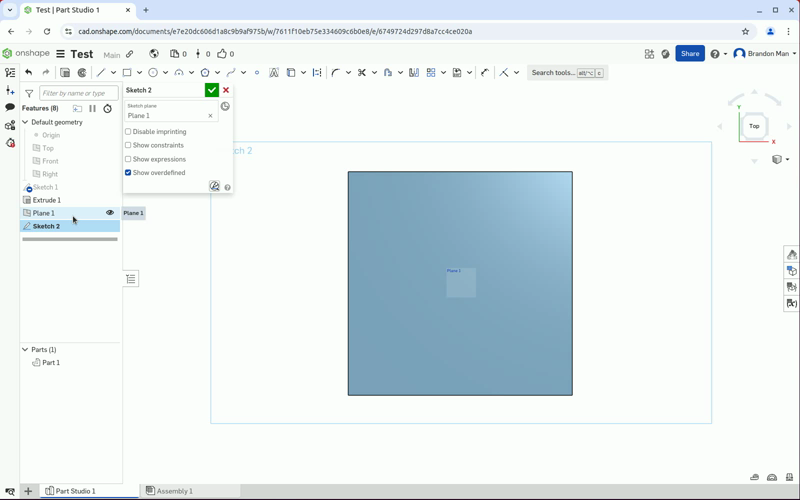
mouse_move(73, 352)
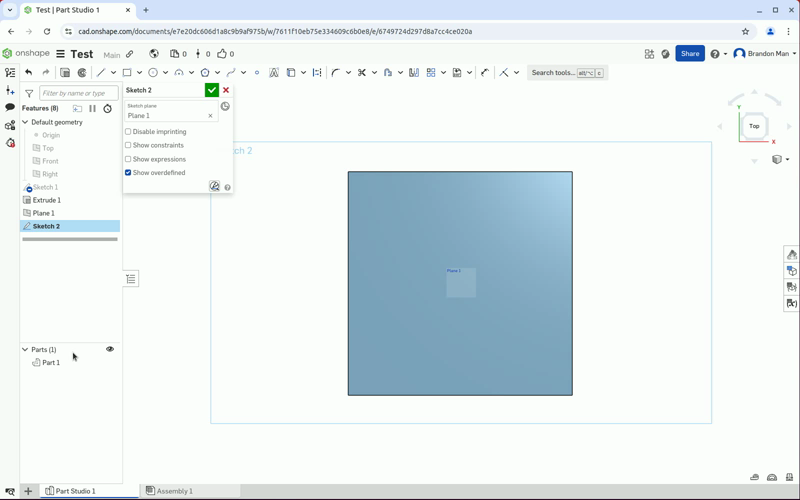
key(y)
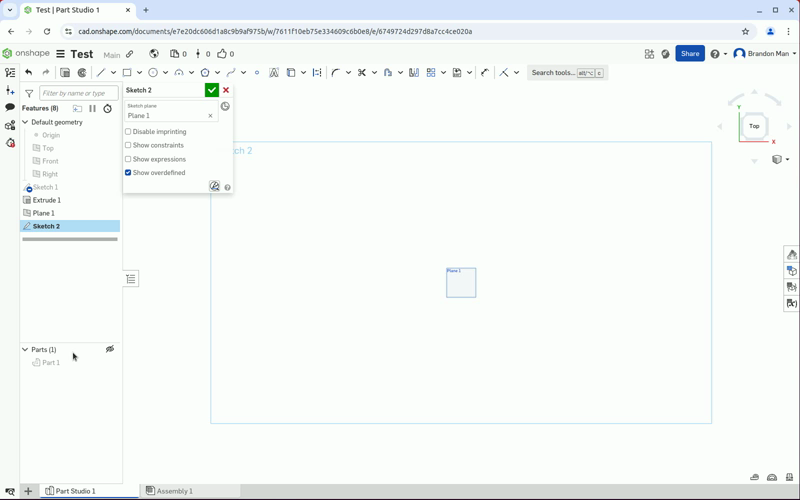
key(c)
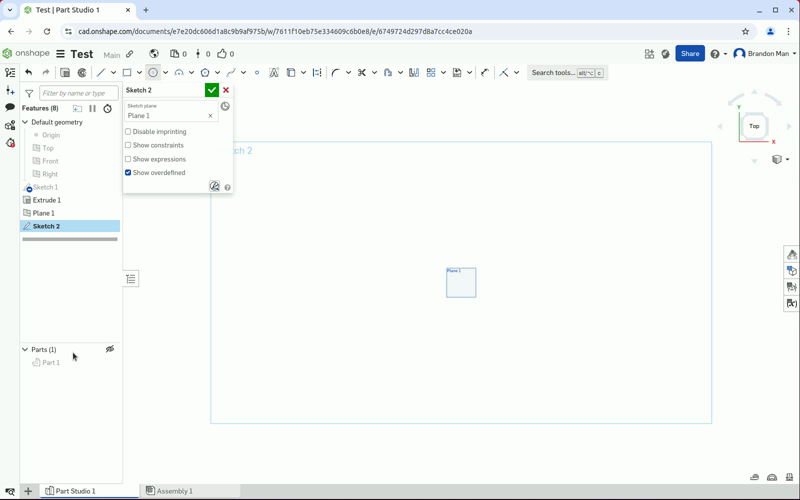
key_down(shift)
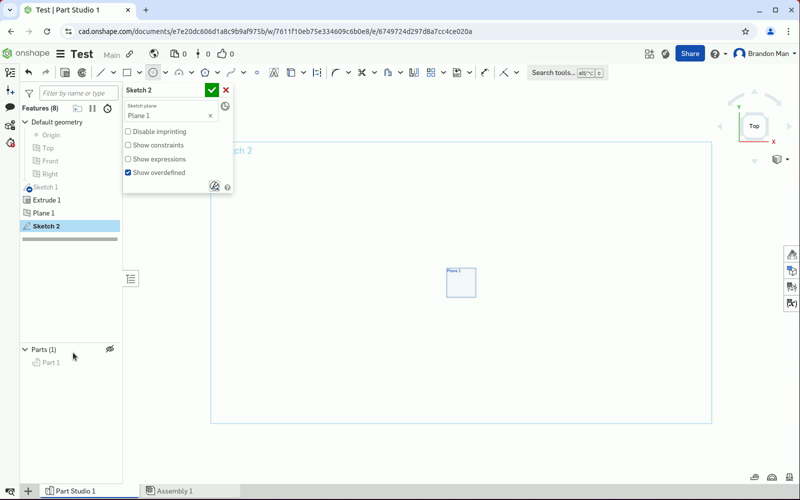
mouse_move(461, 282)
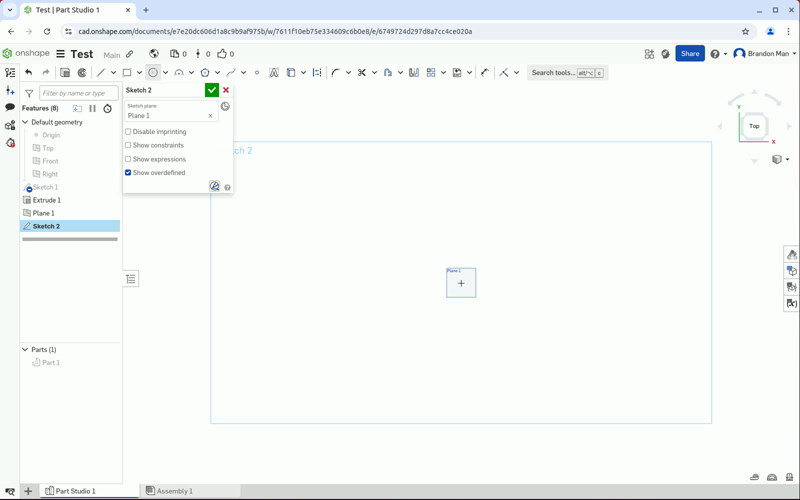
click(461, 282)
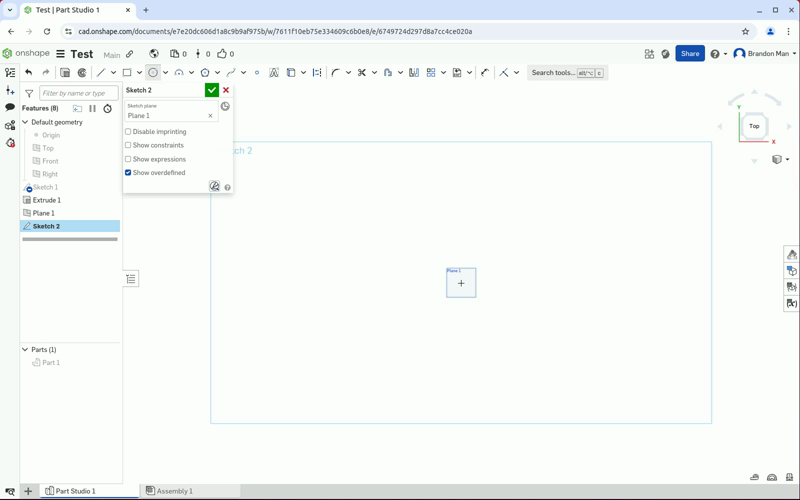
key_up(shift)
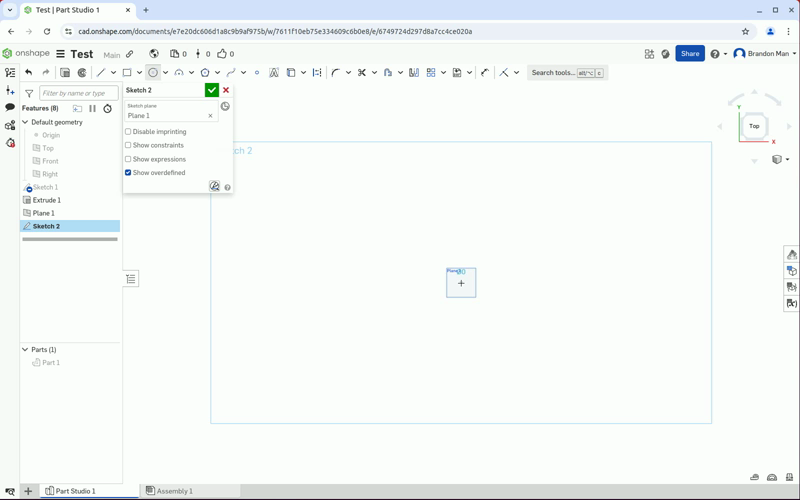
mouse_move(555, 282)
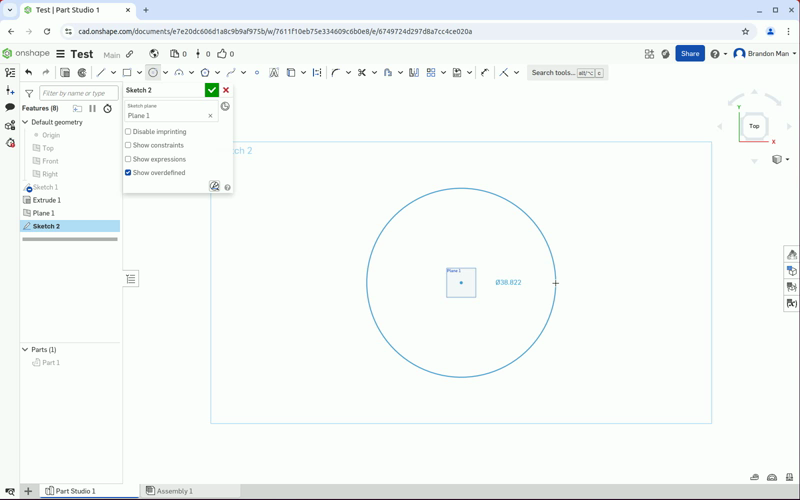
click(555, 282)
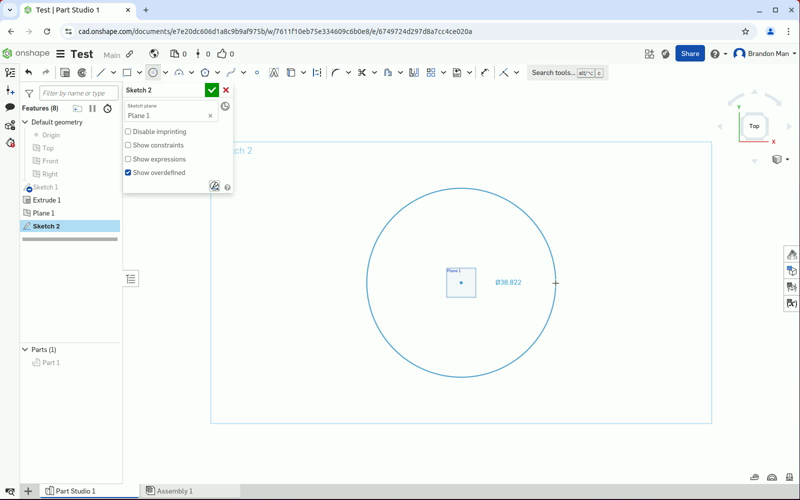
key(esc)
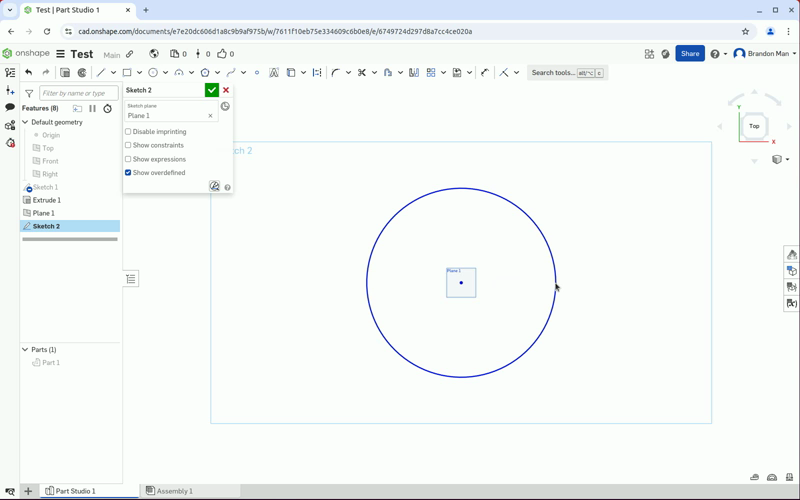
mouse_move(477, 338)
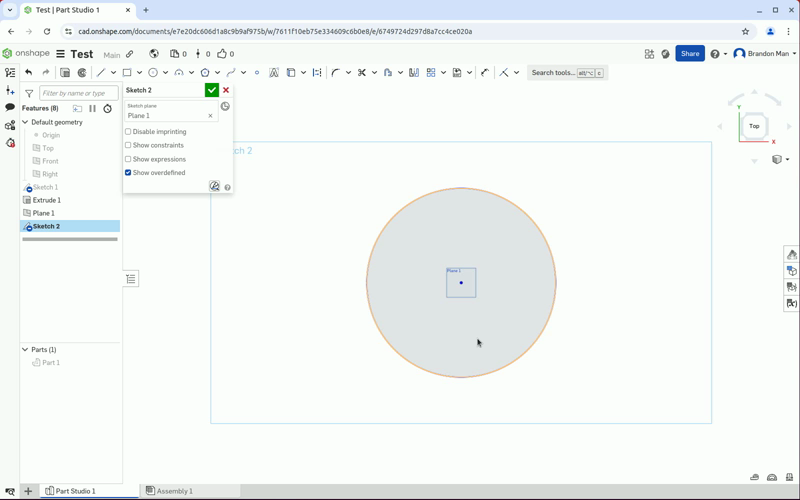
click(477, 338)
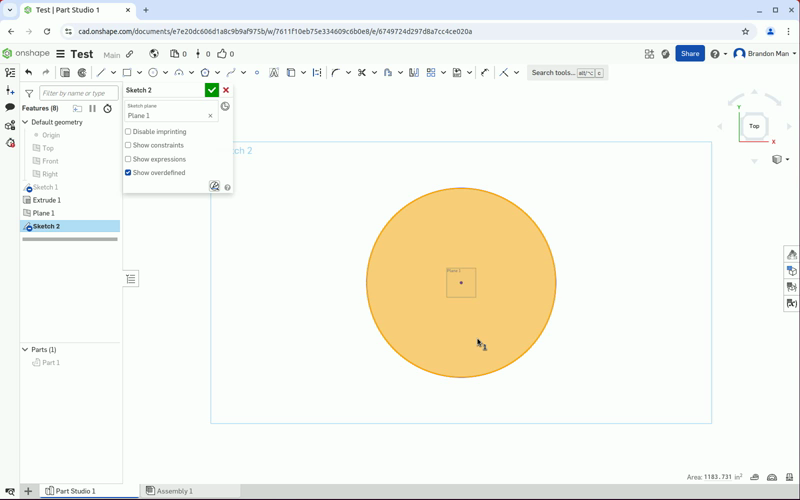
mouse_move(73, 352)
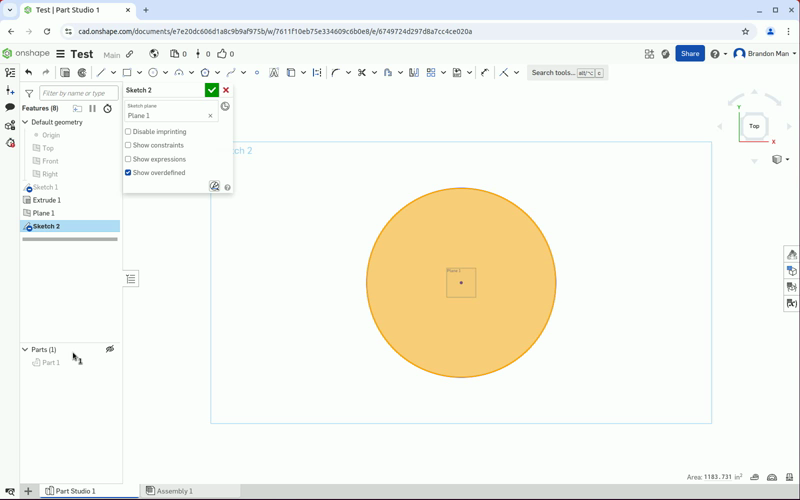
key(shift+y)
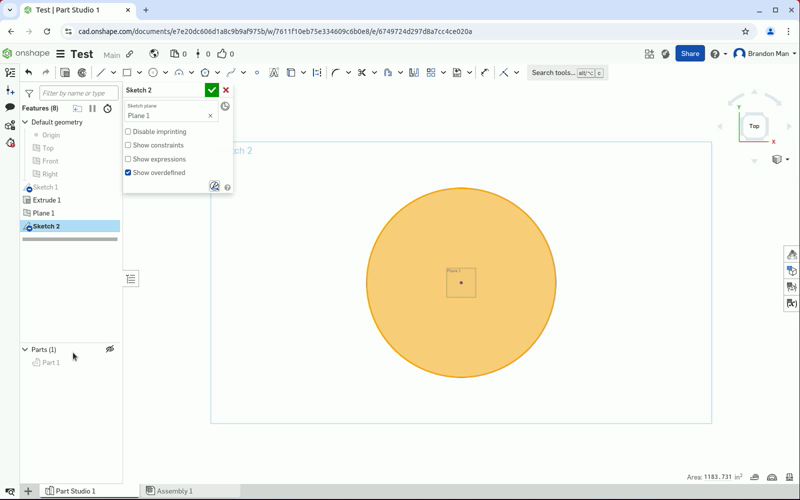
key(shift+e)
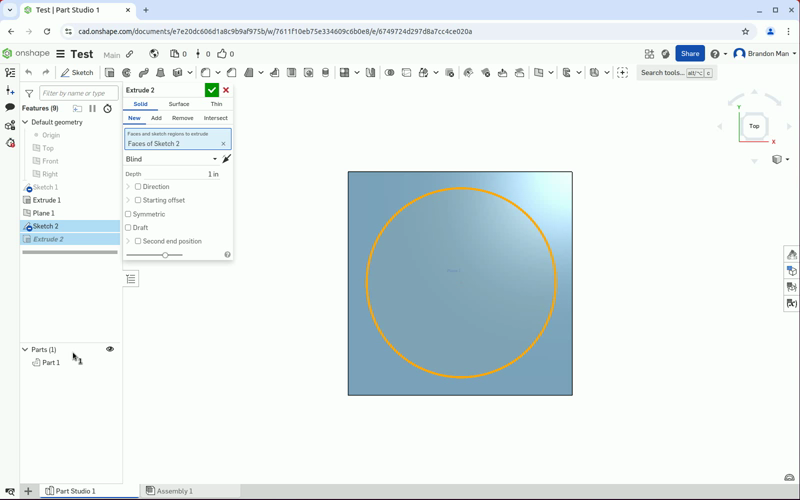
mouse_move(143, 106)
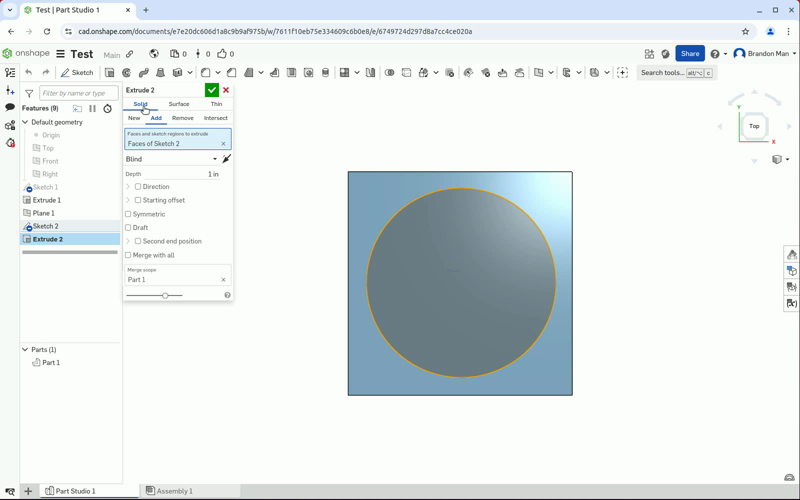
click(143, 106)
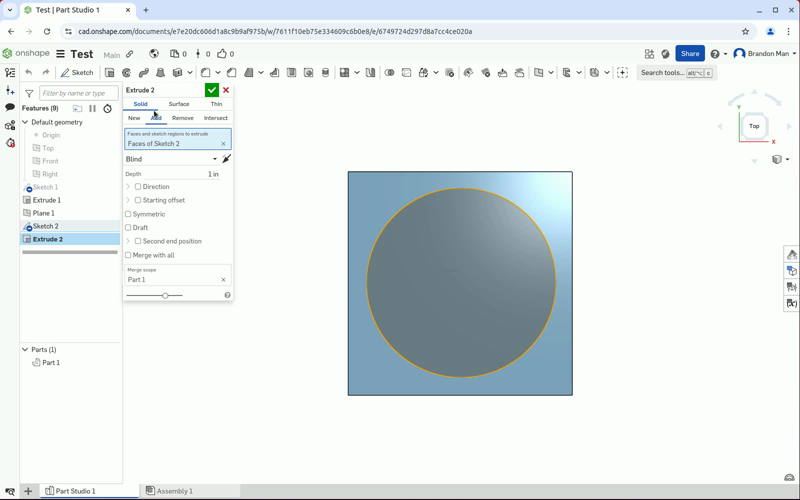
mouse_move(186, 120)
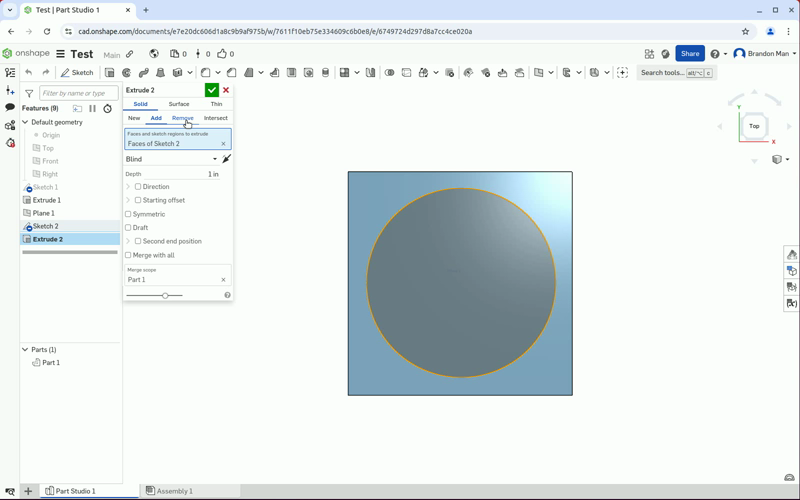
click(186, 120)
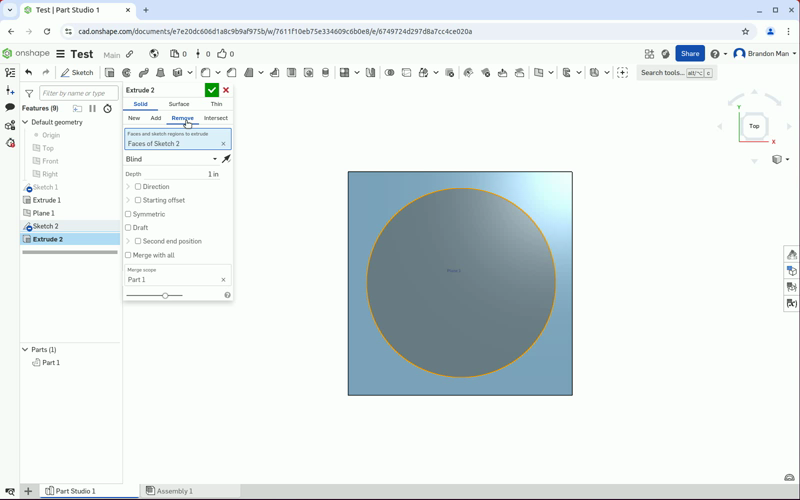
key(tab, 4)
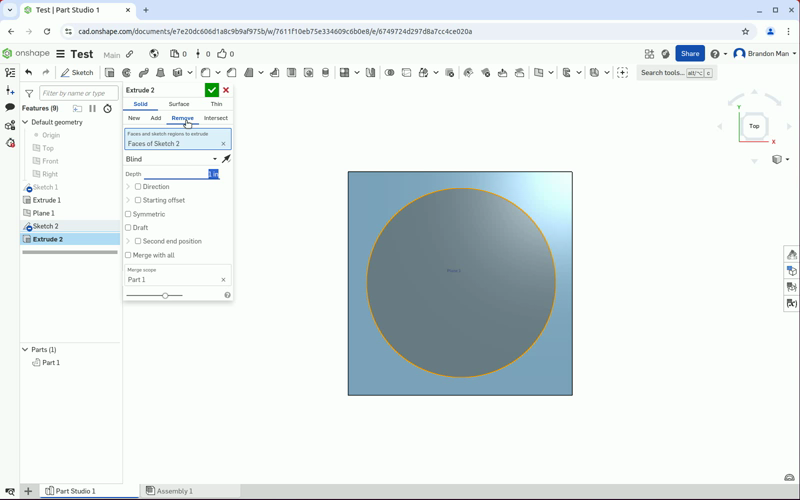
text(1.444)
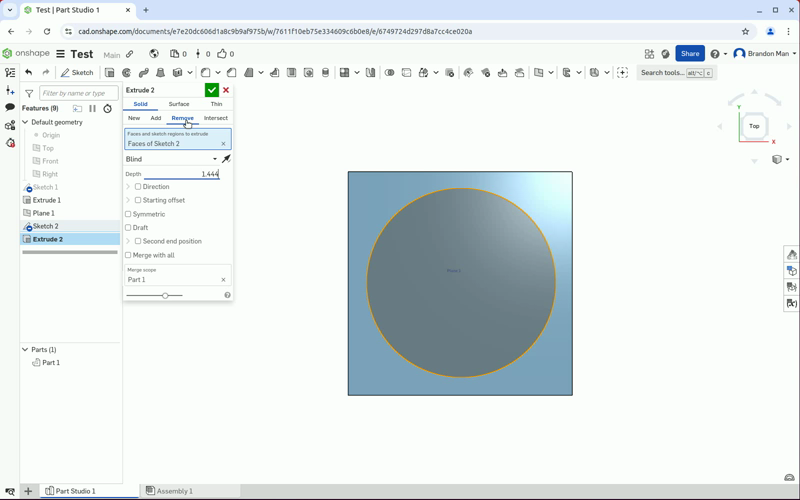
key(tab, 6)
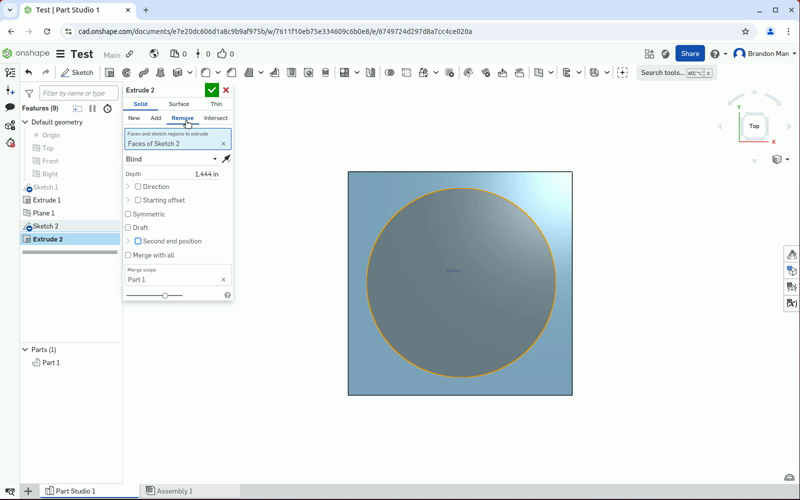
key(space)
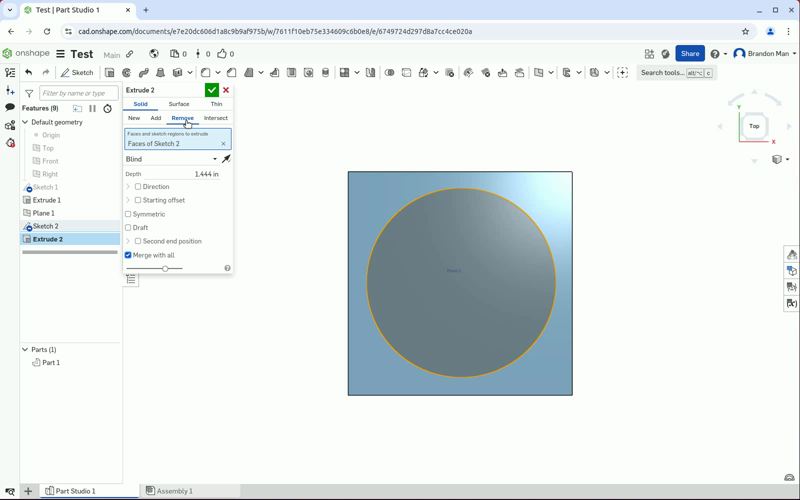
key(enter)
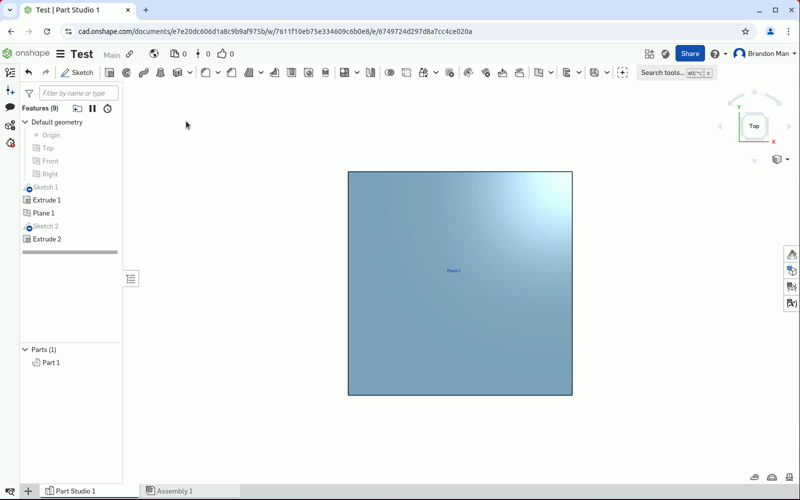
key(shift+h)
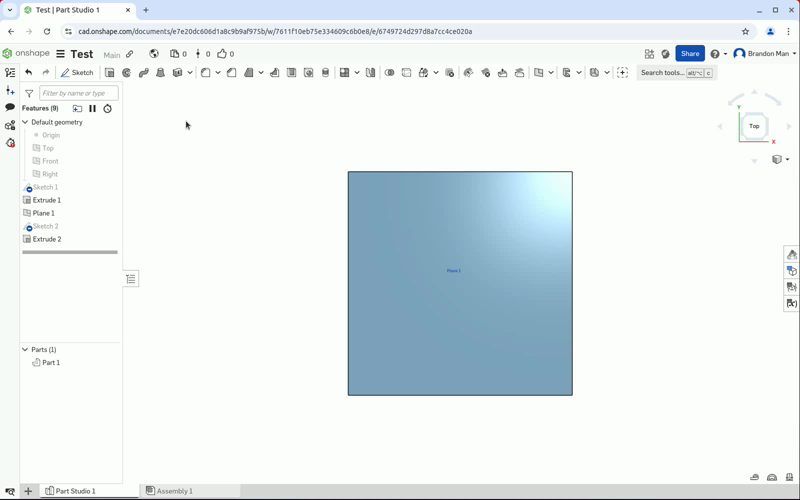
key(shift+h)
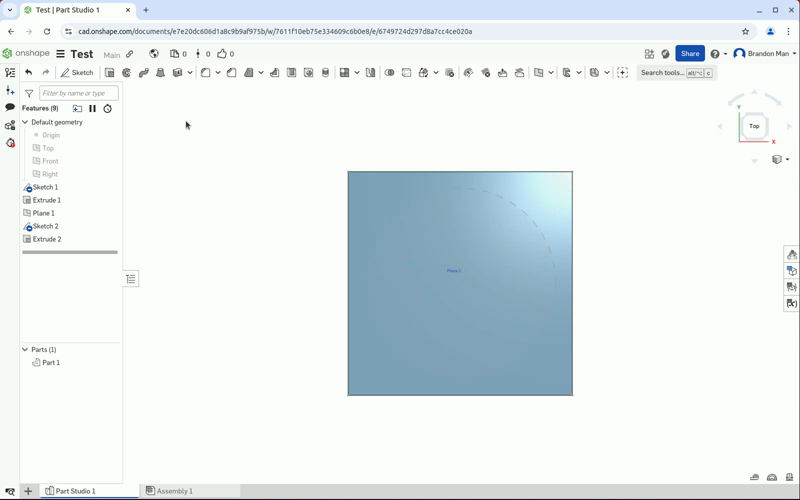
key(shift+7)
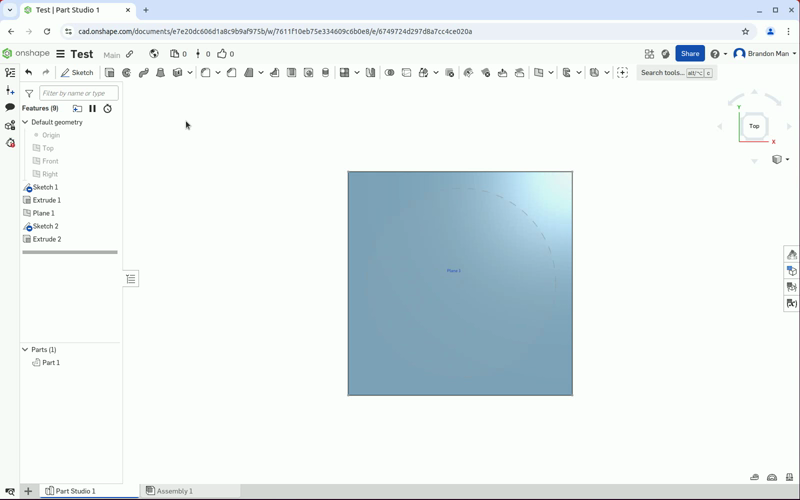
key(up, 3)
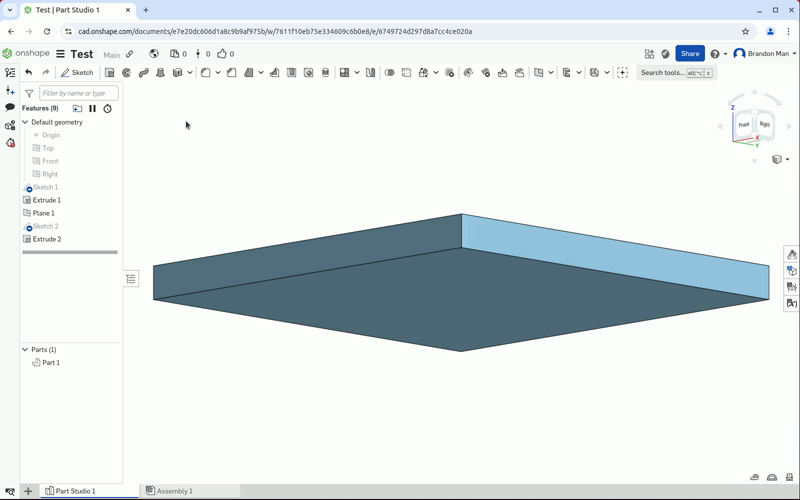
key(left, 3)
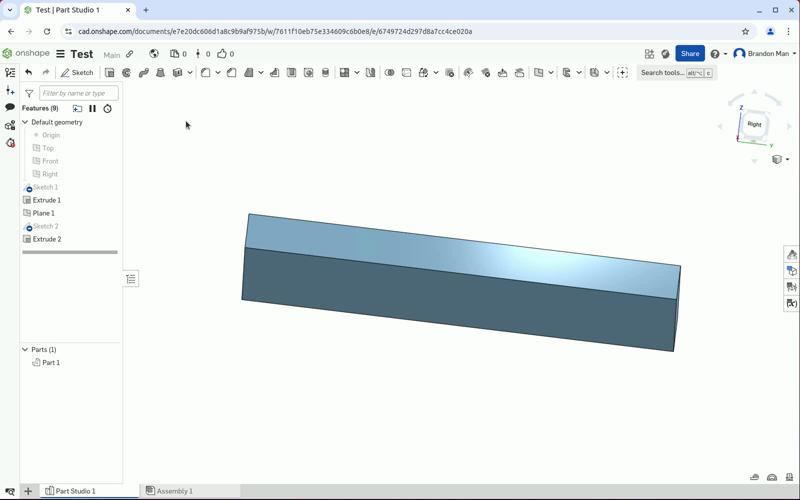
key(right, 3)
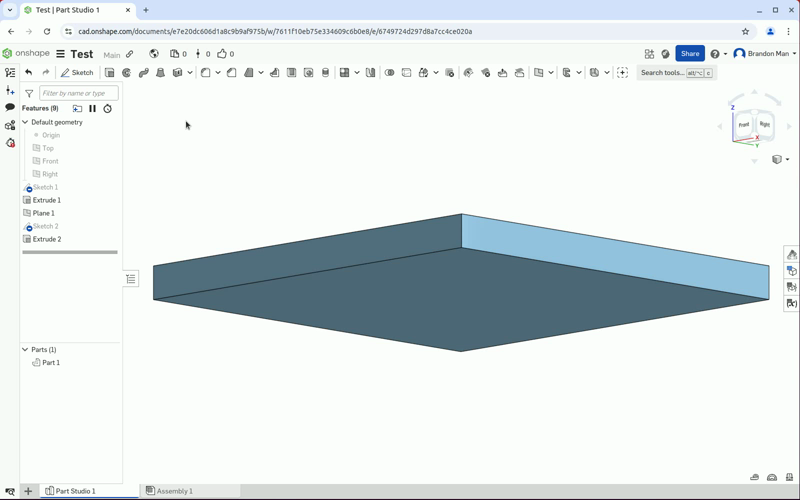
key(down, 3)
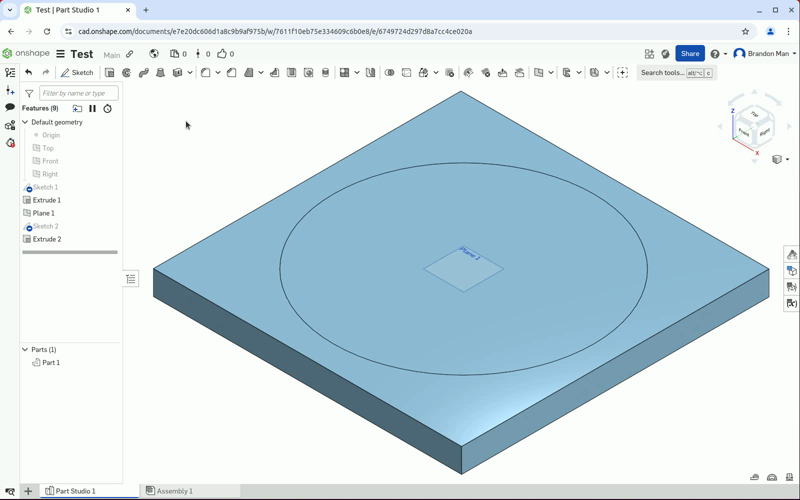
mouse_move(73, 189)
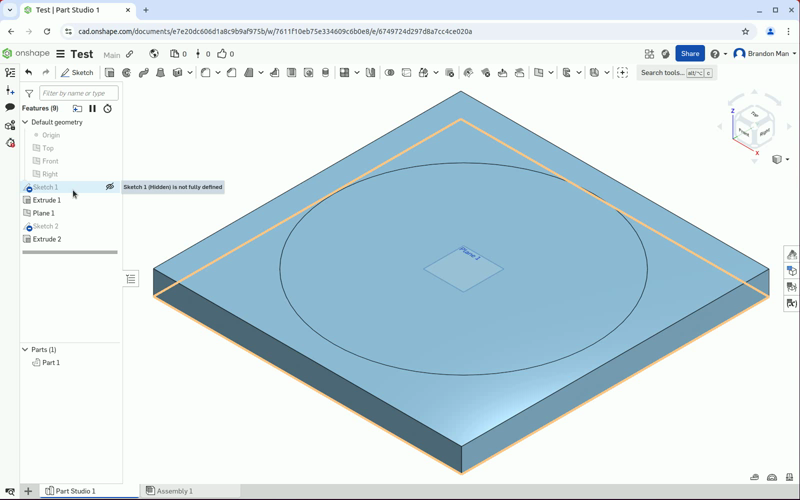
click(73, 189)